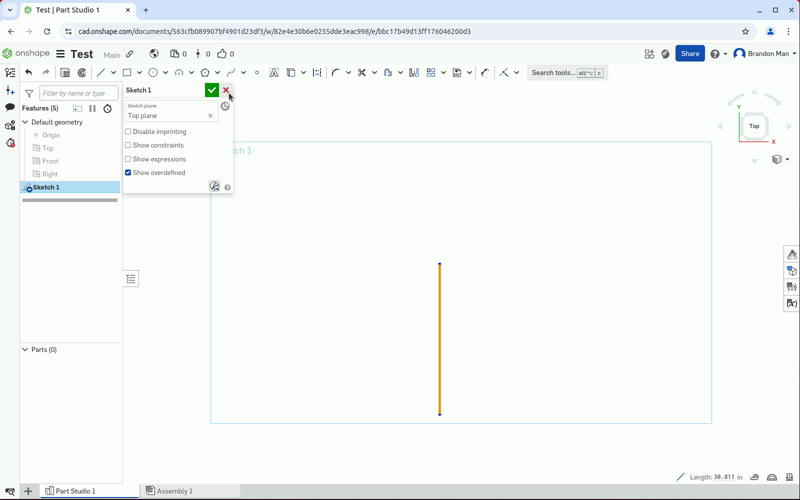
key(shift+h)
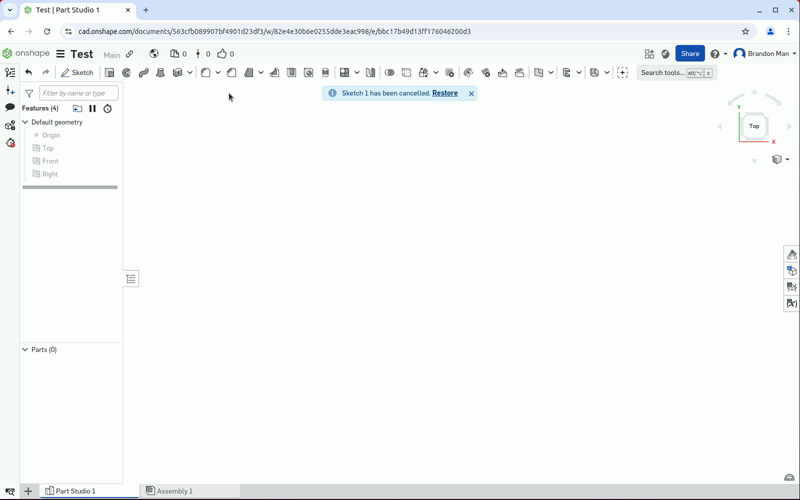
mouse_move(73, 352)
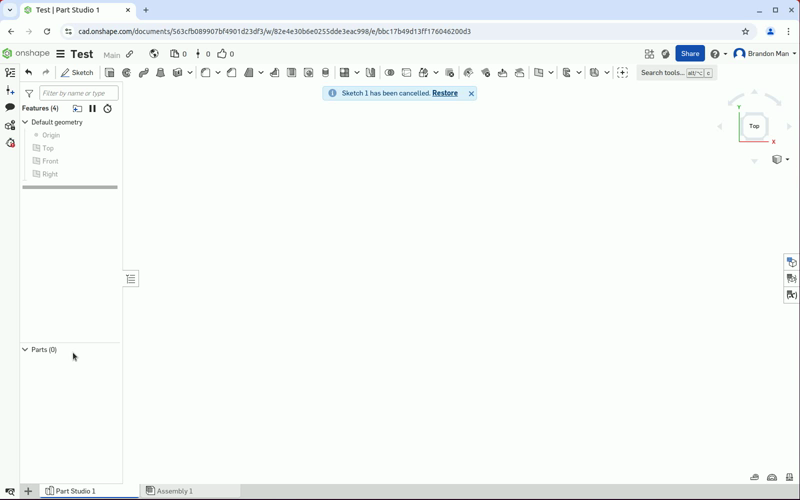
key(y)
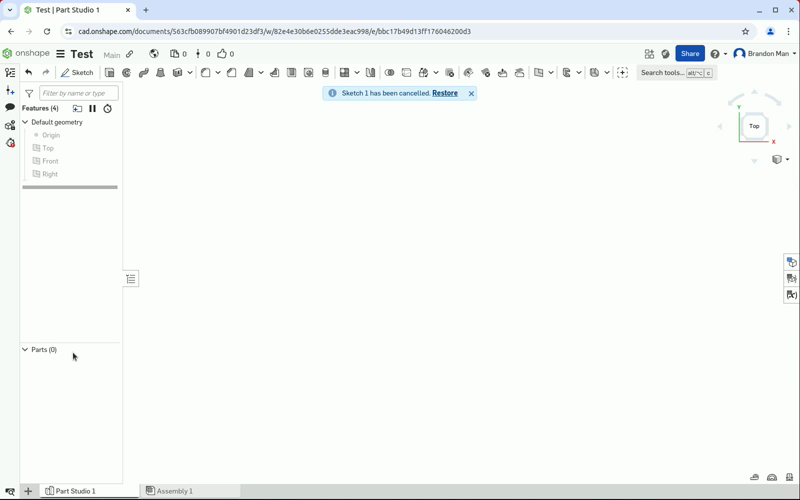
key(shift+p)
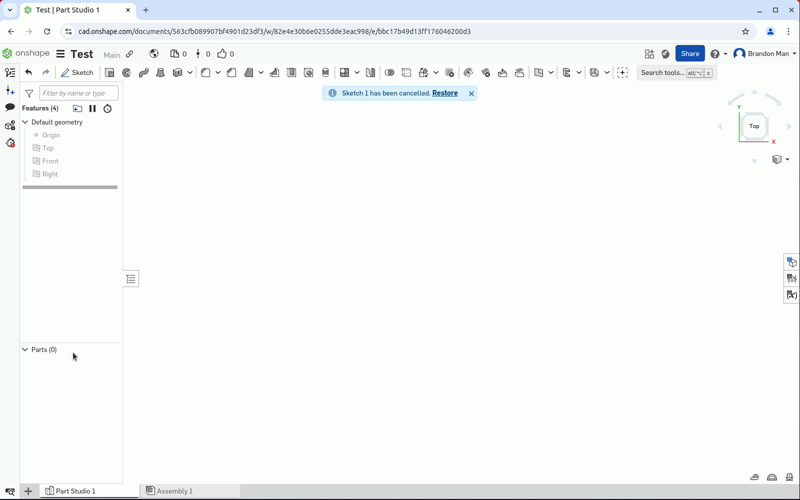
key(space)
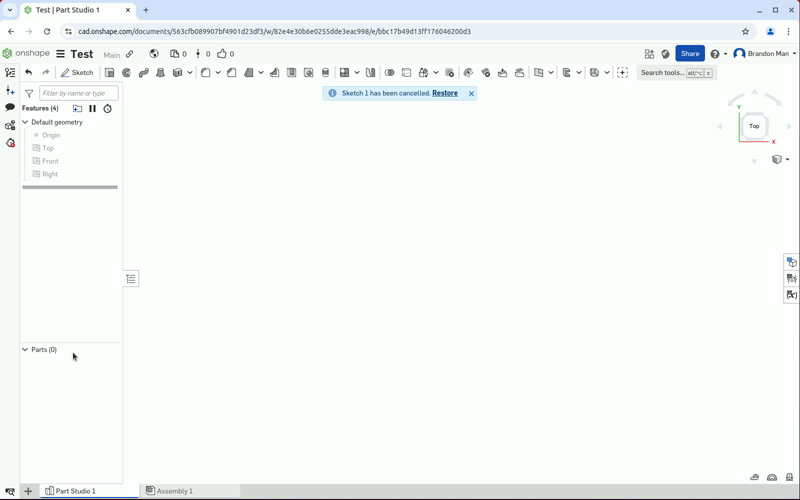
key_down(shift)
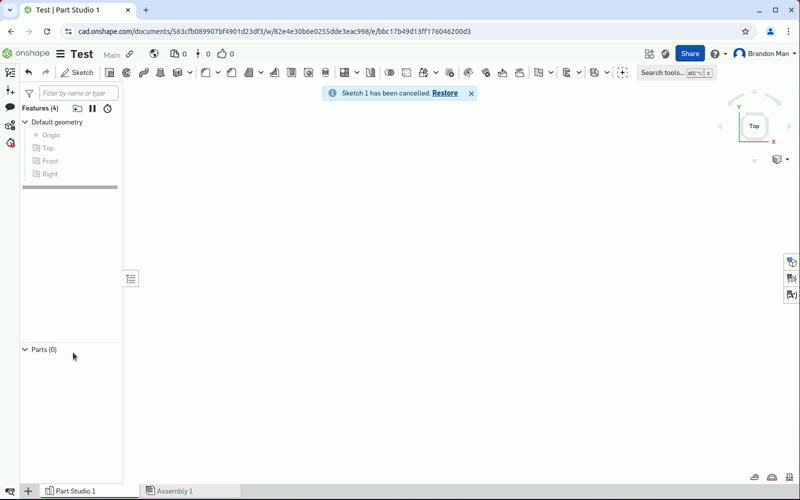
key(up)
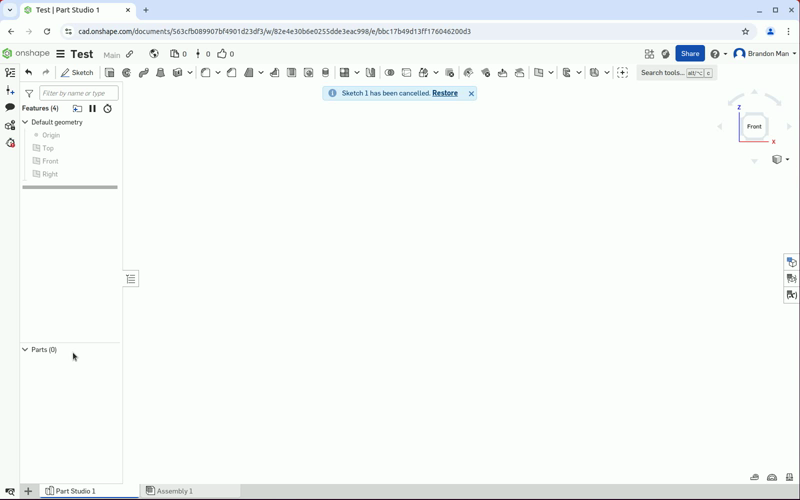
key_up(shift)
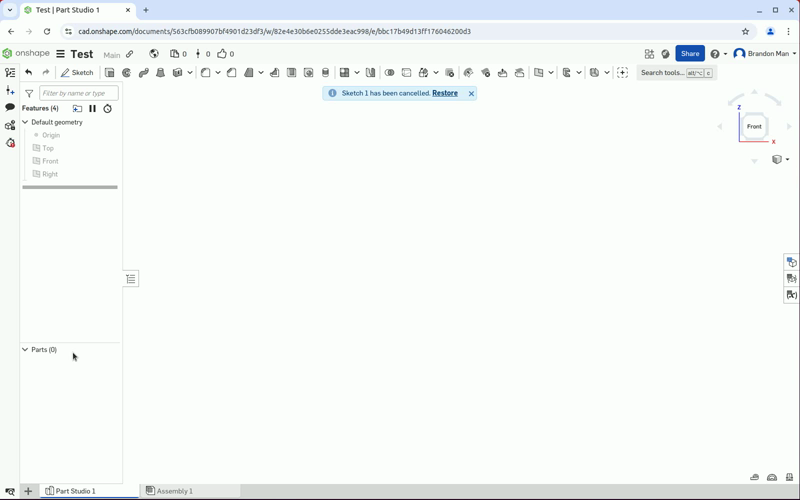
mouse_move(73, 352)
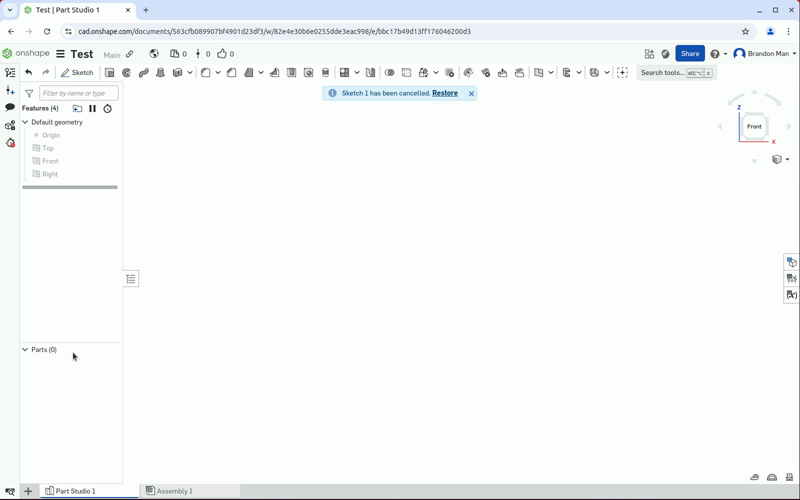
key(shift+y)
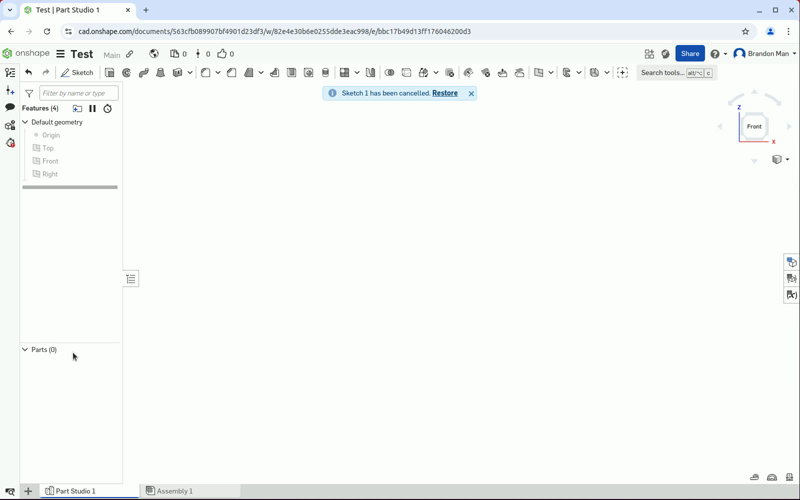
key(shift+s)
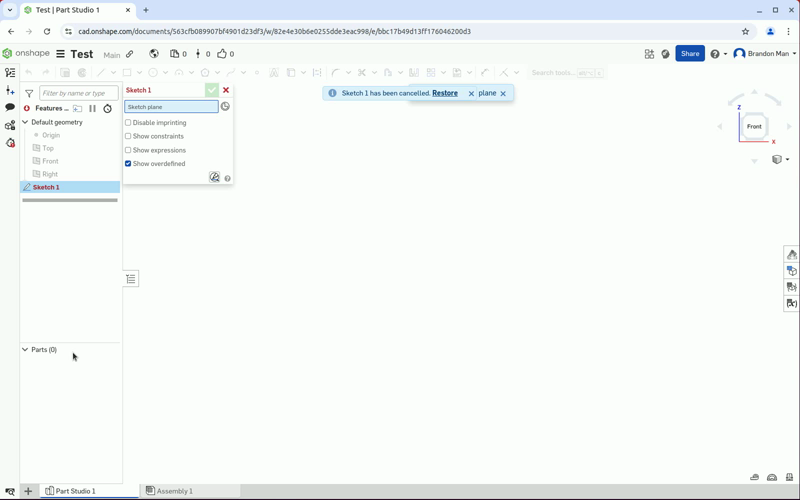
mouse_move(73, 163)
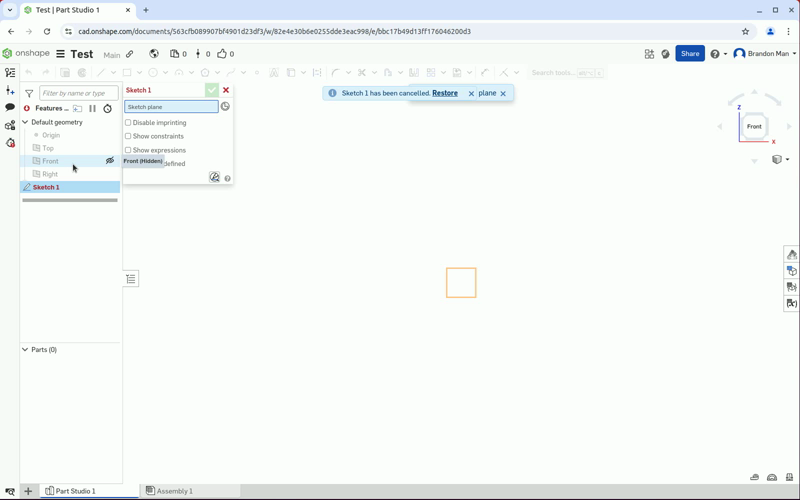
click(73, 163)
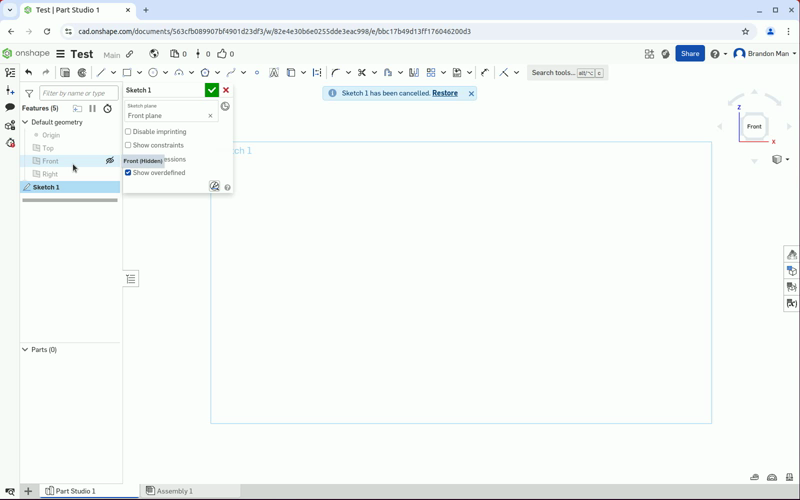
mouse_move(73, 352)
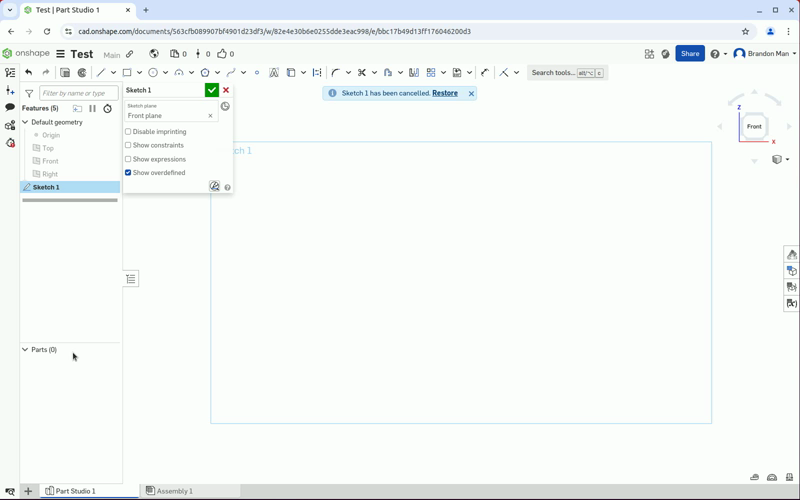
key(y)
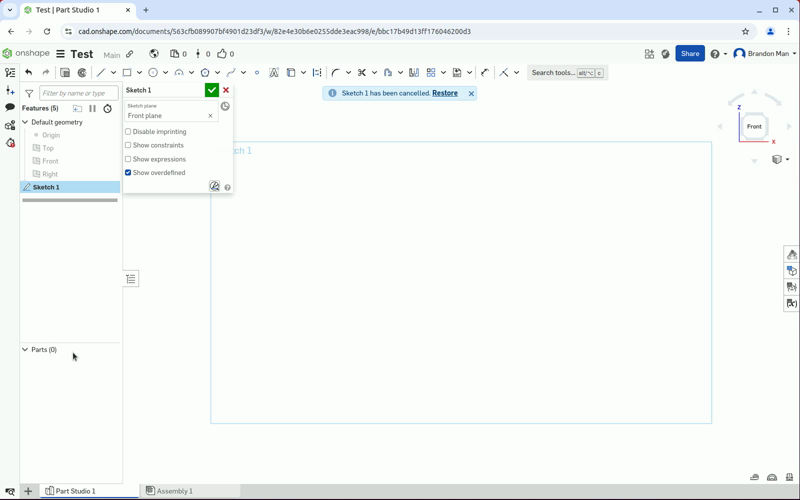
key(c)
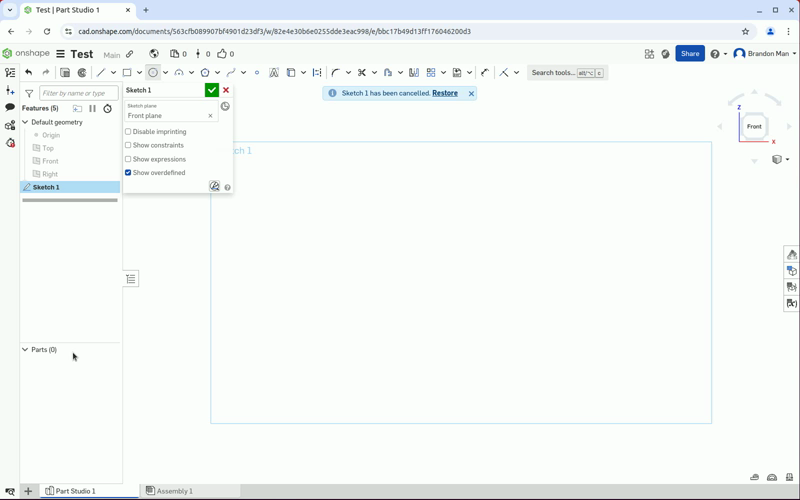
key_down(shift)
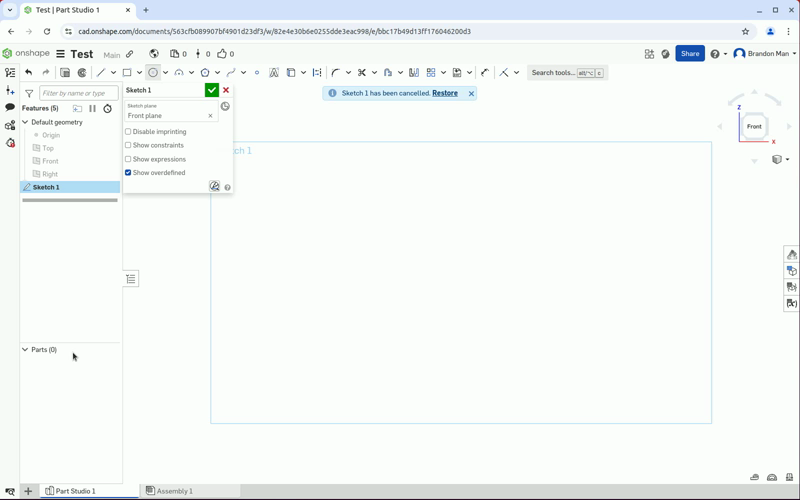
mouse_move(461, 288)
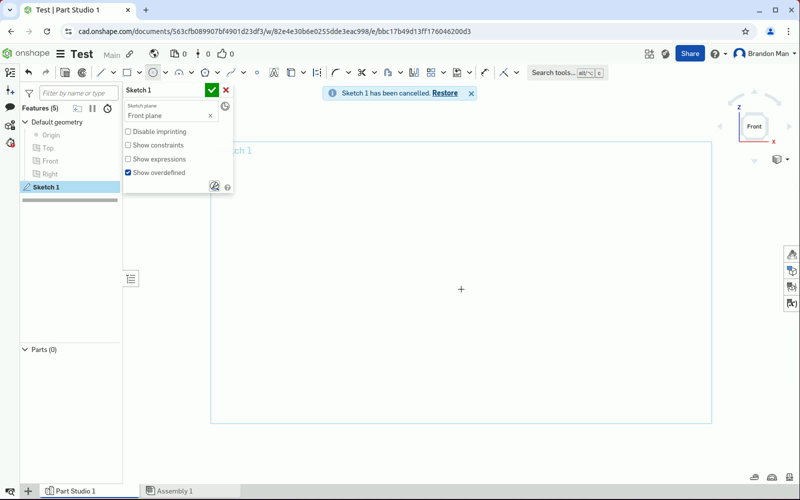
click(461, 288)
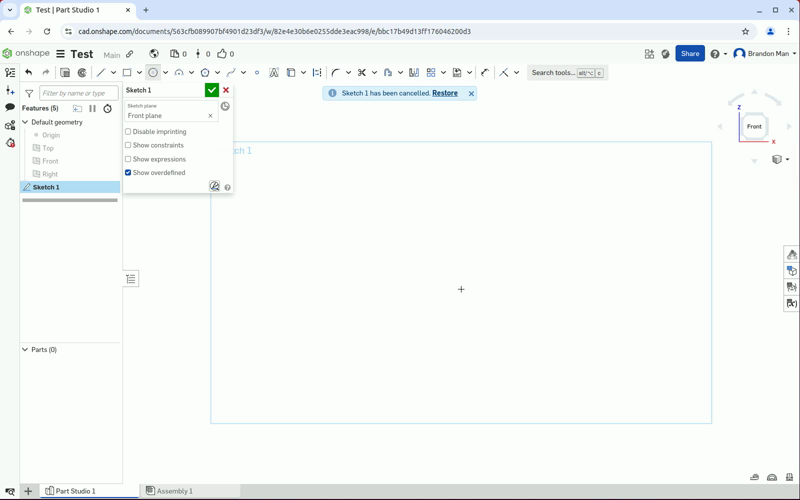
key_up(shift)
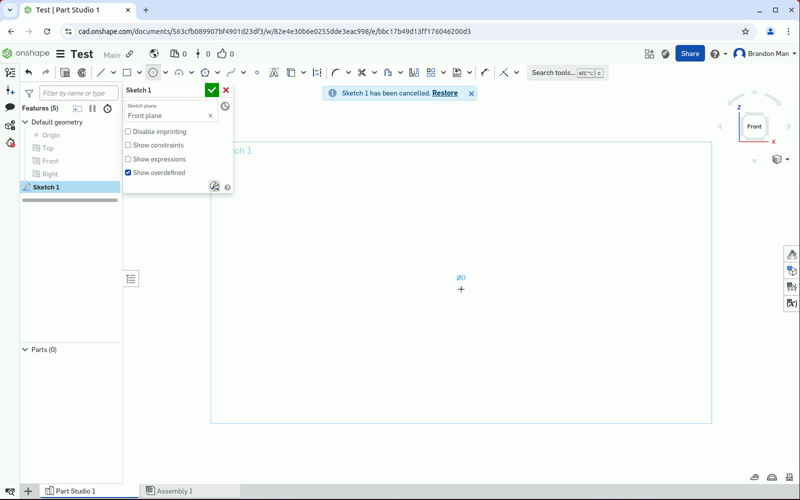
mouse_move(568, 288)
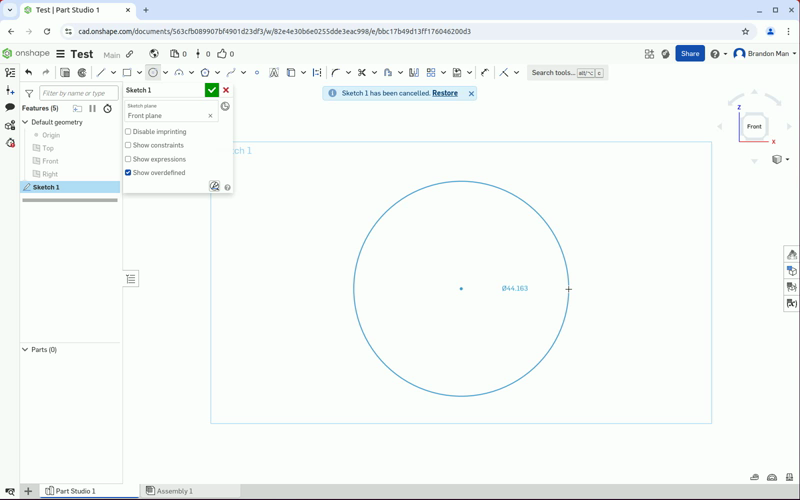
click(568, 288)
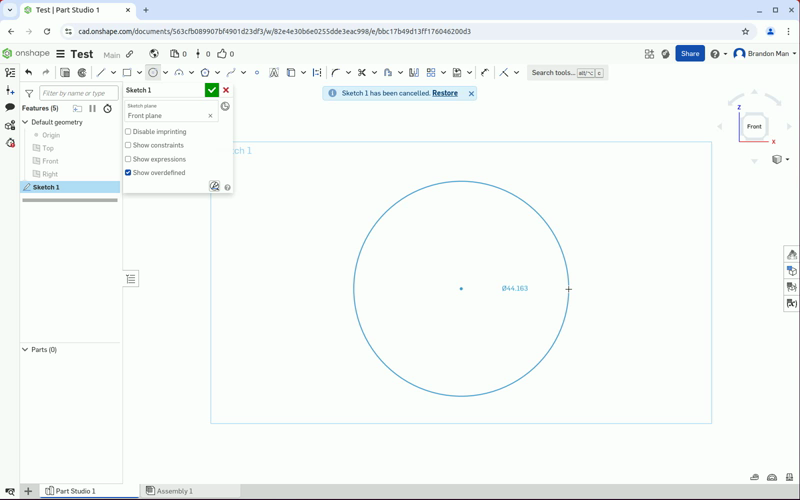
key(esc)
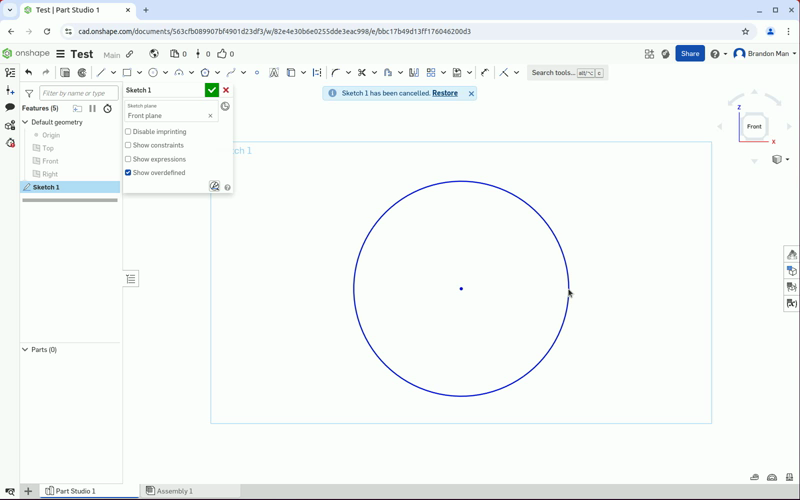
key(c)
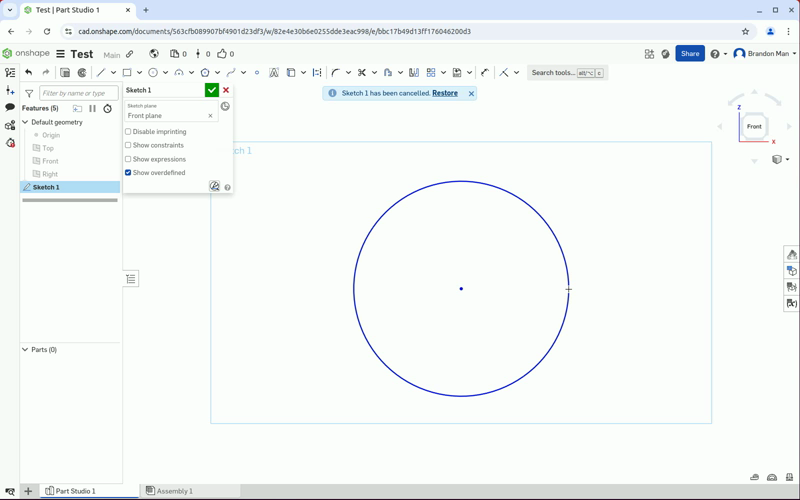
key_down(shift)
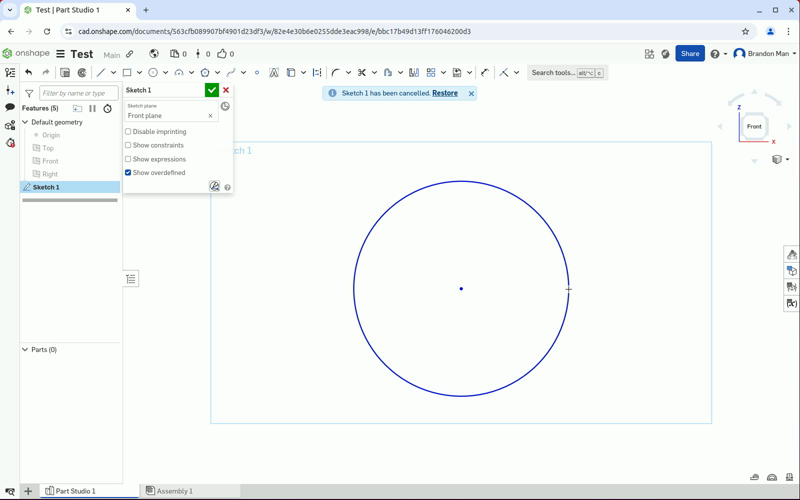
mouse_move(461, 288)
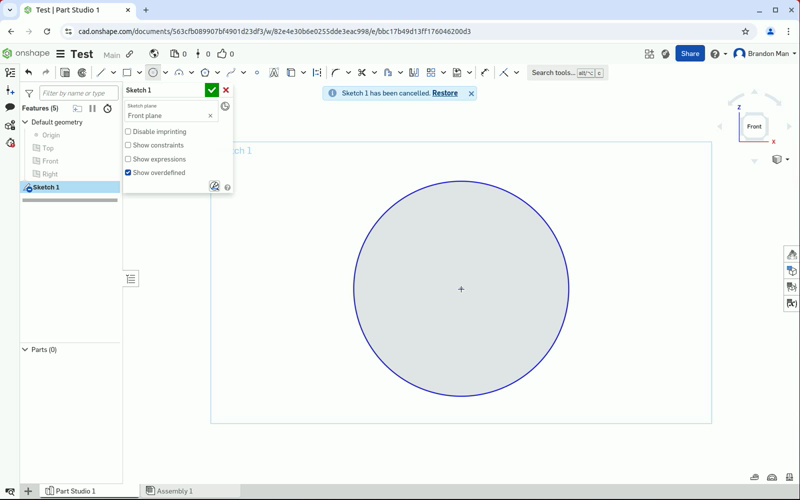
click(461, 288)
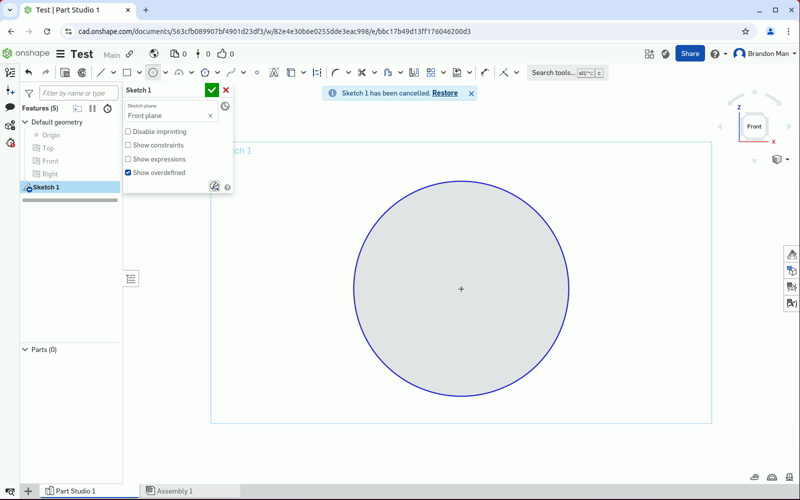
key_up(shift)
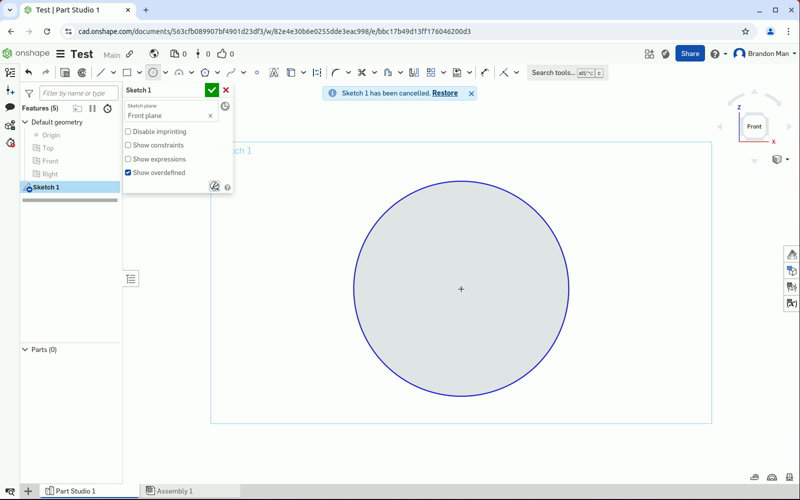
mouse_move(535, 288)
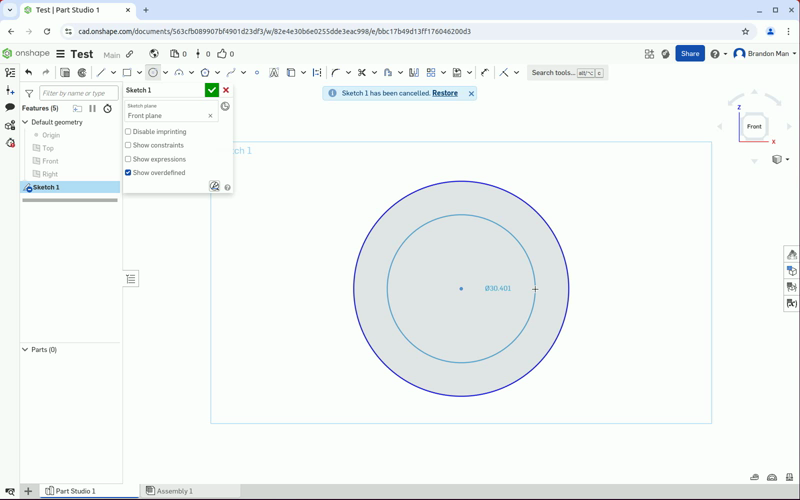
click(535, 288)
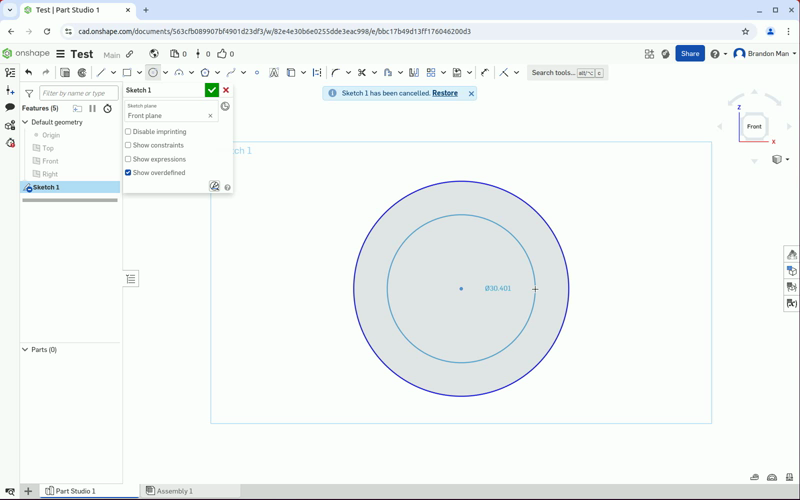
key(esc)
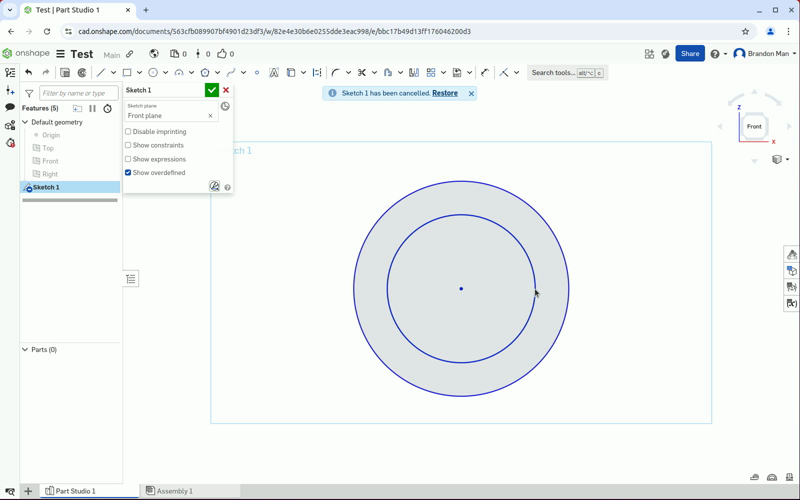
mouse_move(447, 378)
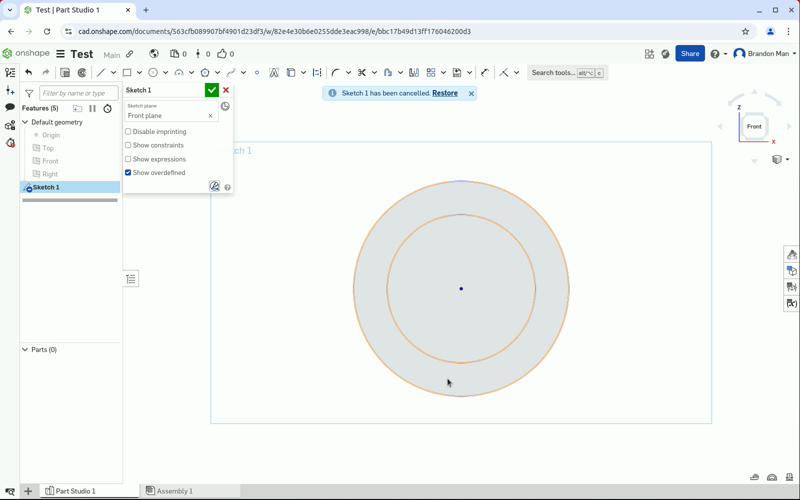
click(447, 378)
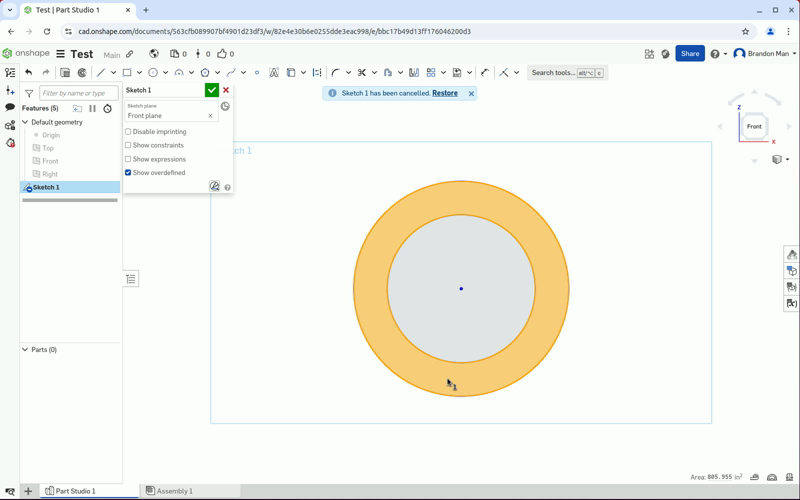
mouse_move(73, 352)
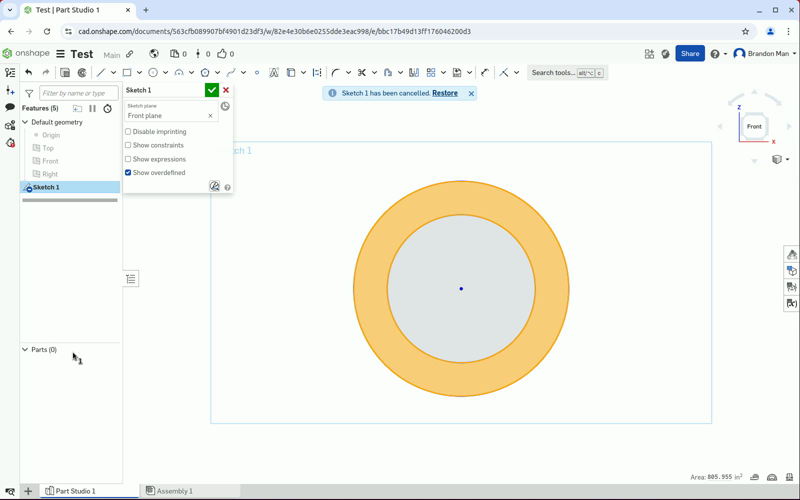
key(shift+y)
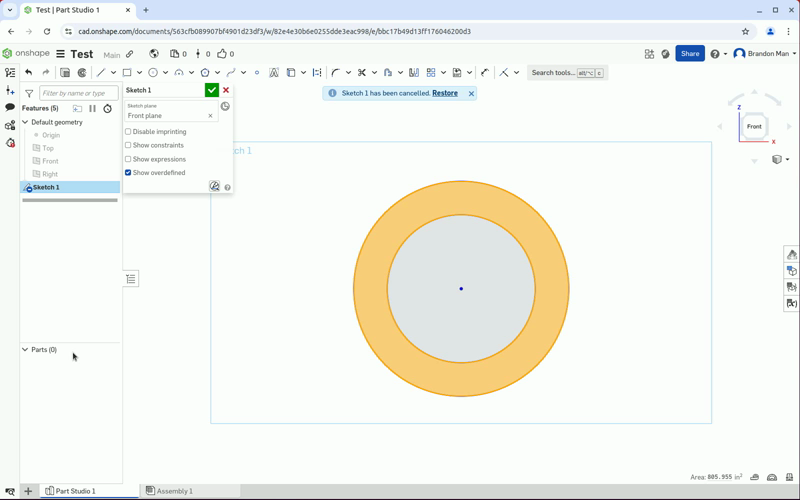
key(shift+e)
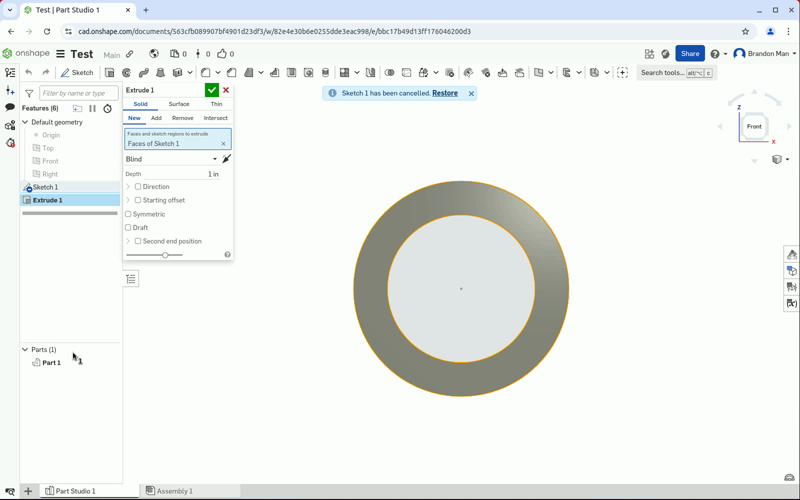
mouse_move(143, 106)
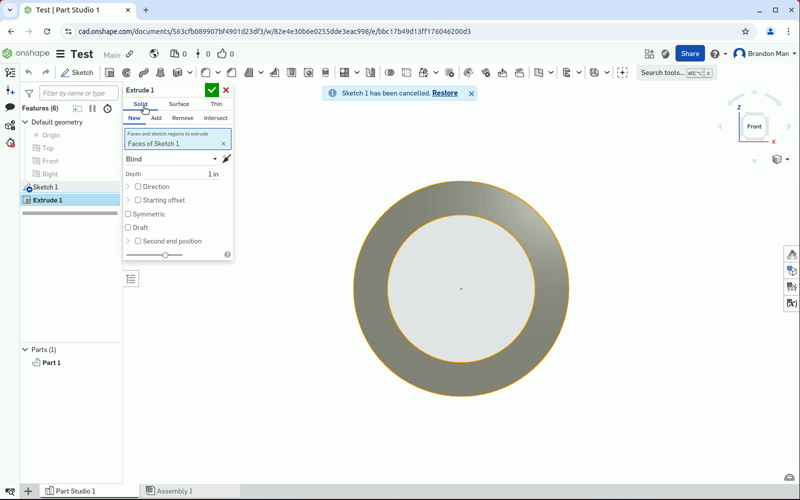
click(143, 106)
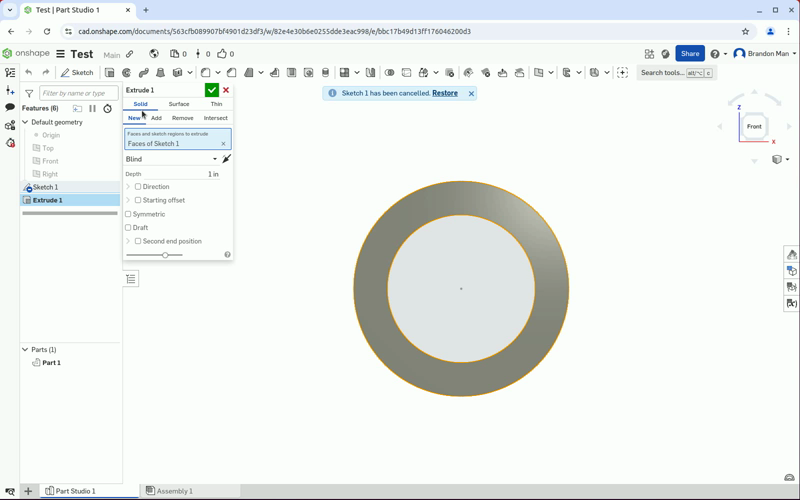
mouse_move(137, 120)
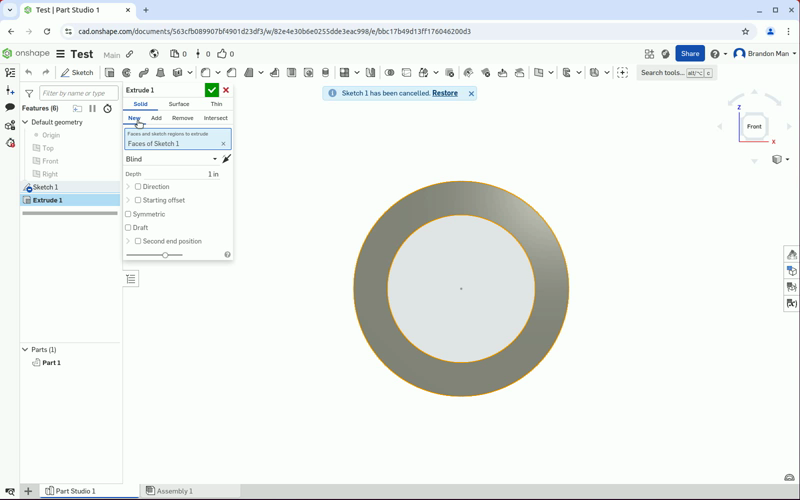
click(137, 120)
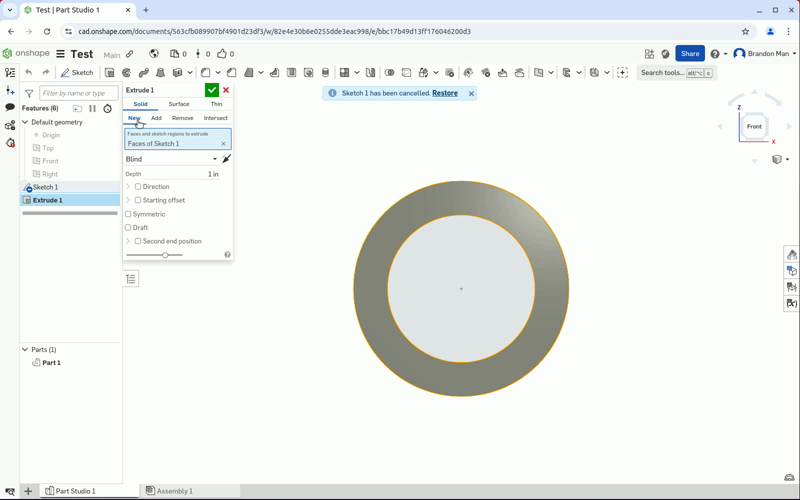
key(tab, 4)
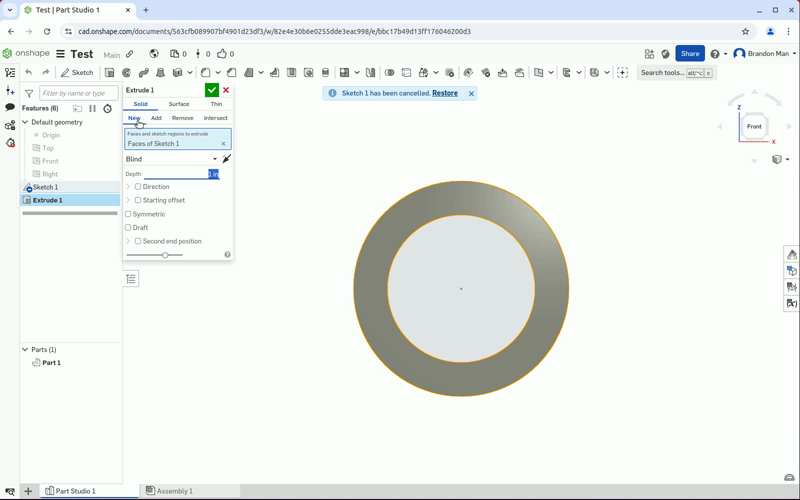
text(8.425)
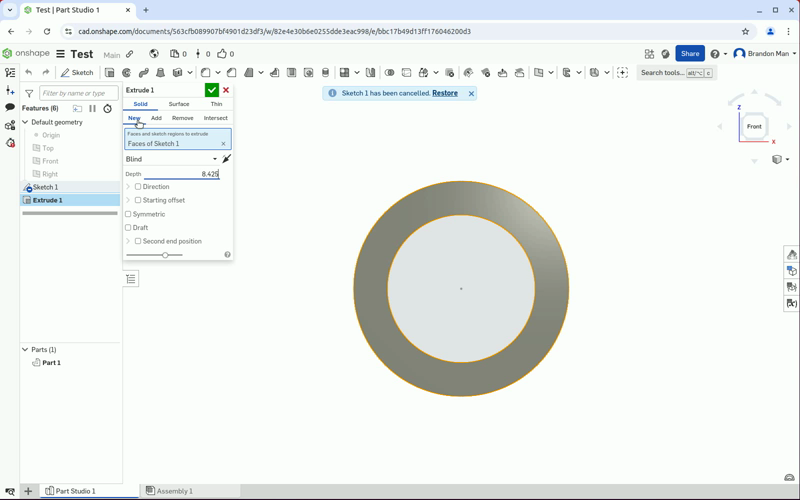
key(enter)
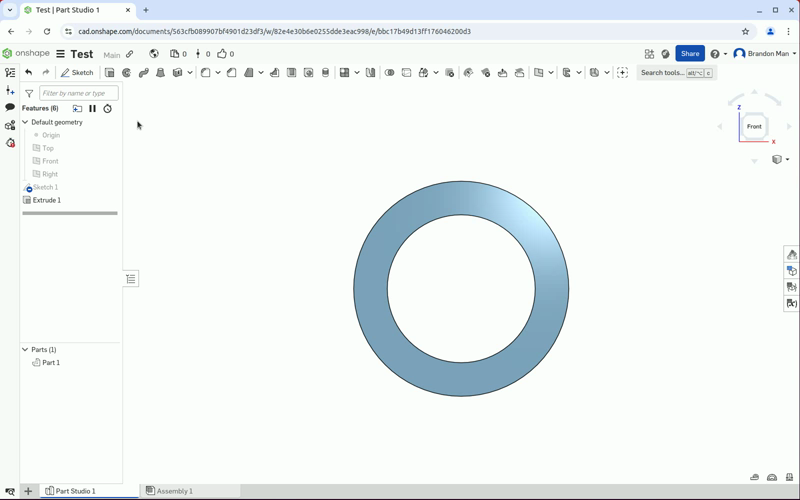
key(shift+h)
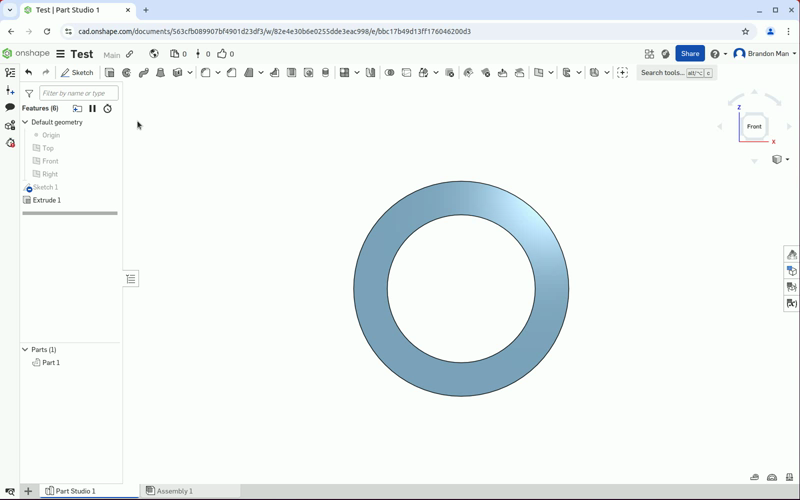
key(shift+h)
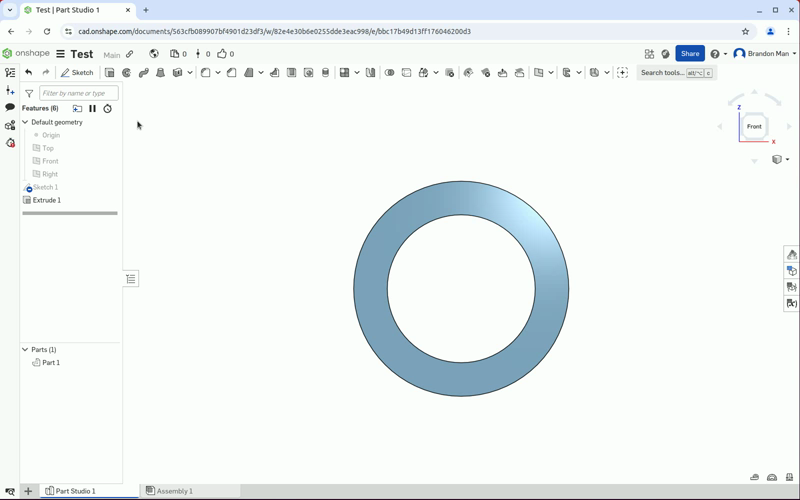
mouse_move(73, 189)
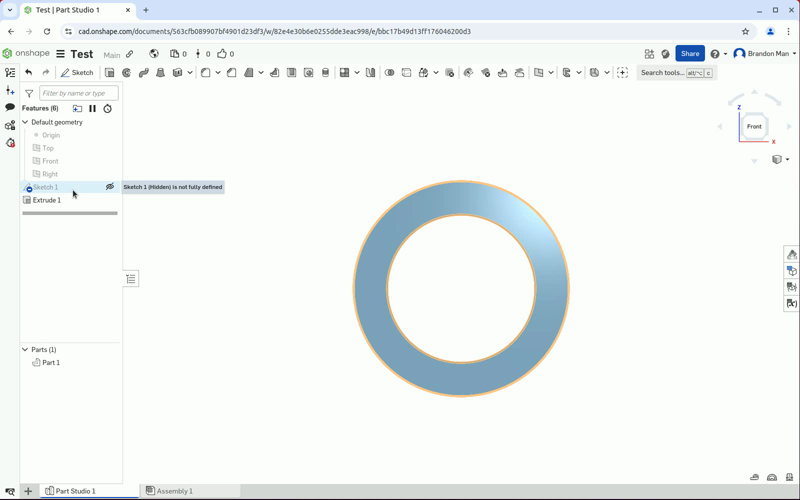
click(73, 189)
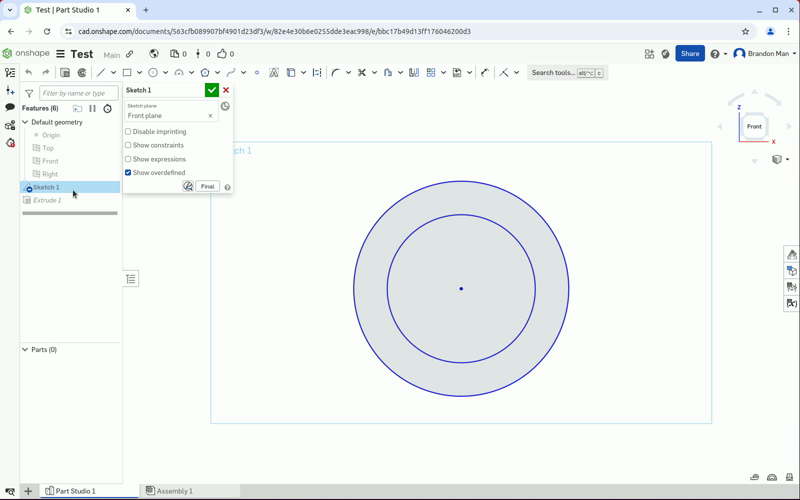
mouse_move(229, 92)
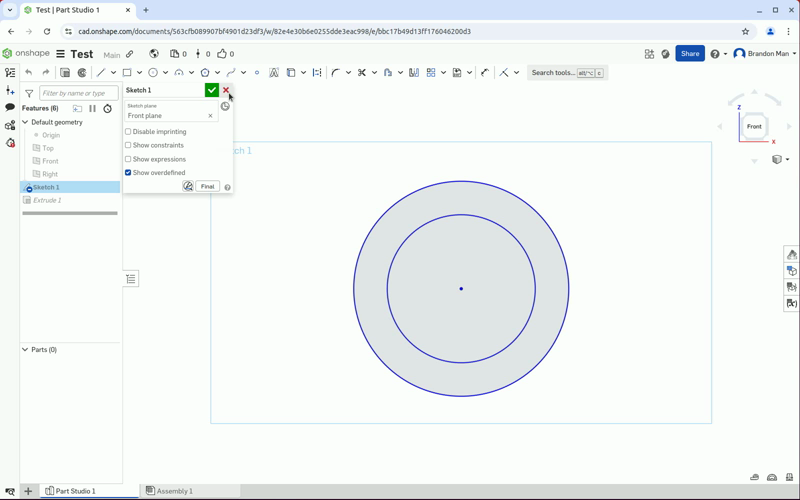
click(229, 92)
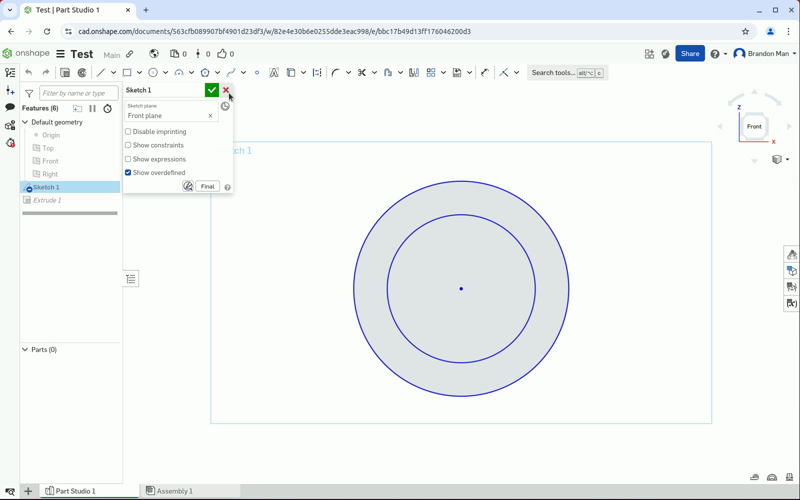
key(shift+s)
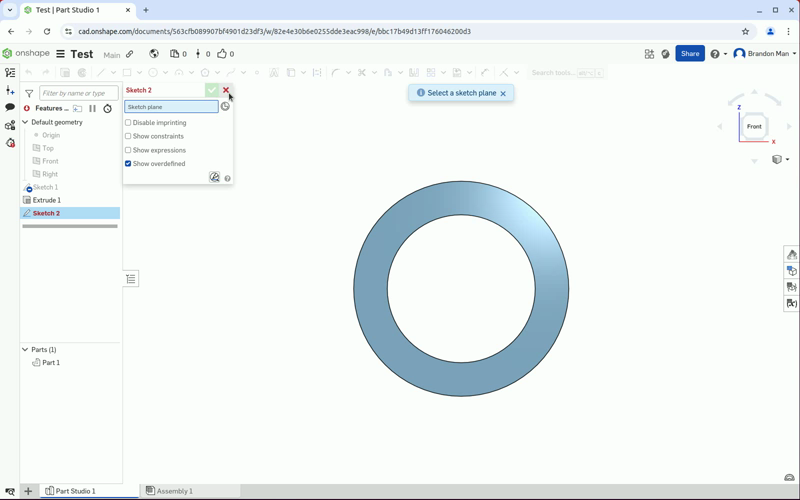
mouse_move(73, 163)
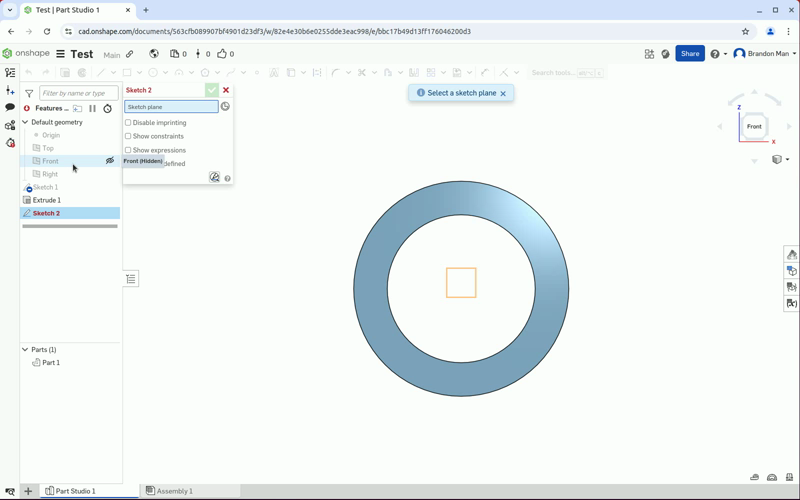
click(73, 163)
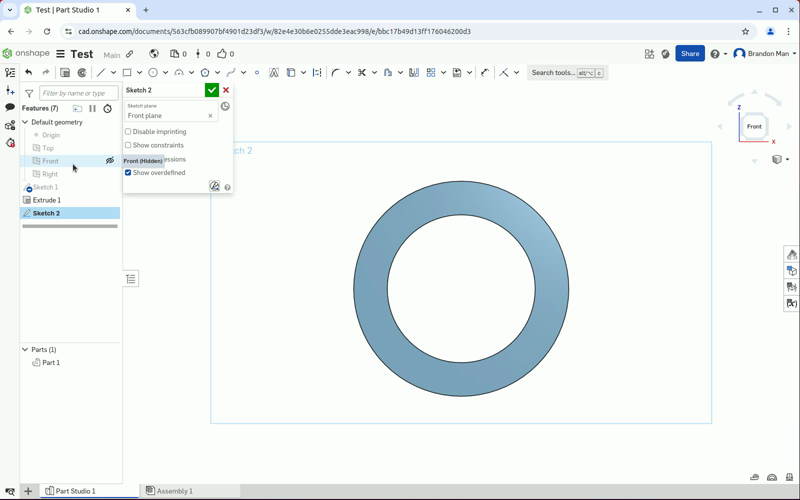
mouse_move(73, 352)
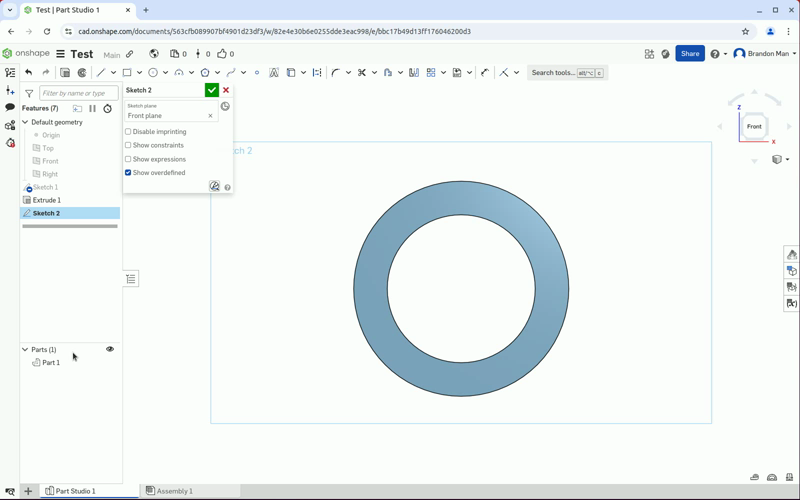
key(y)
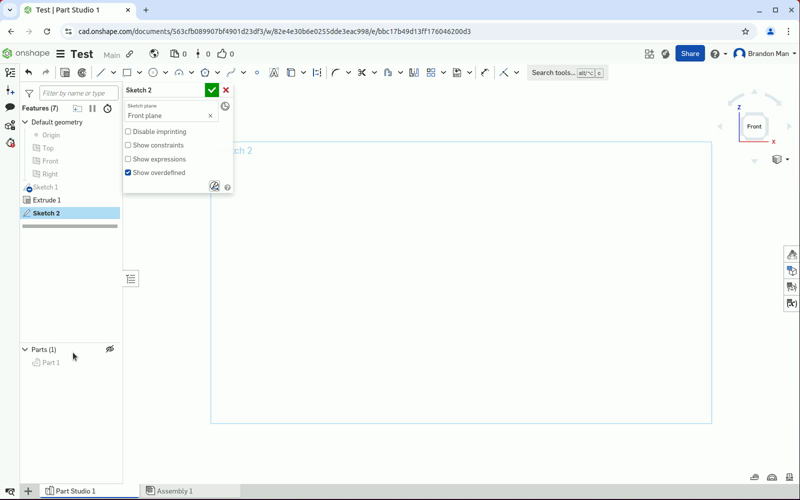
key(c)
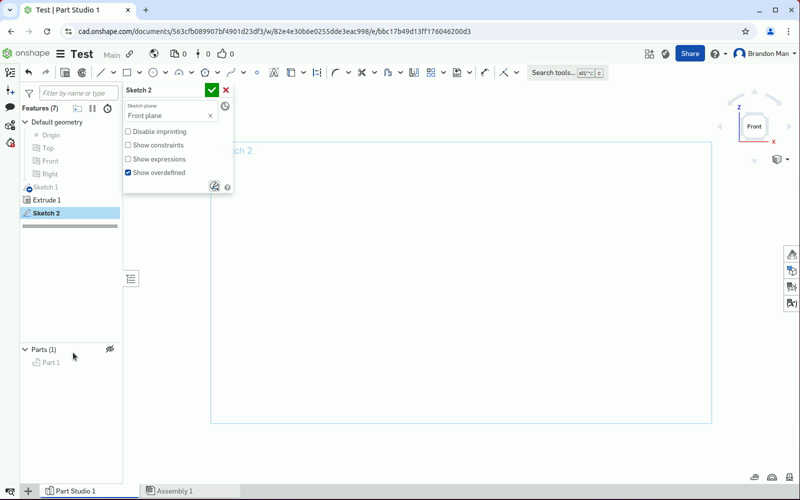
key_down(shift)
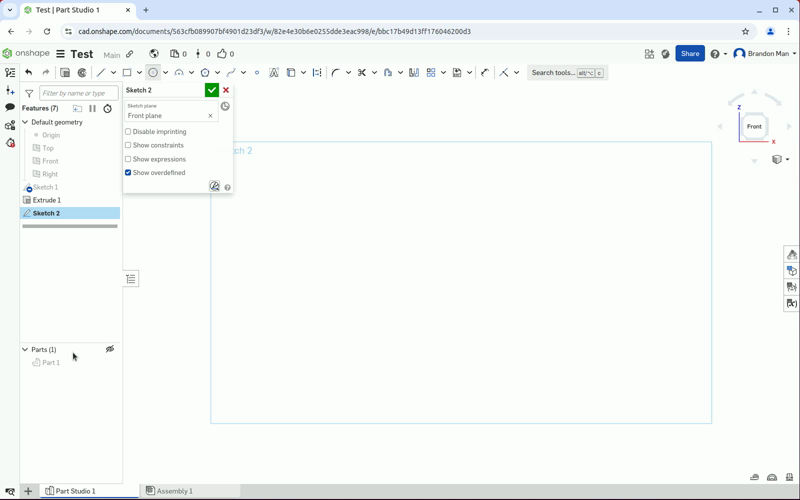
mouse_move(461, 288)
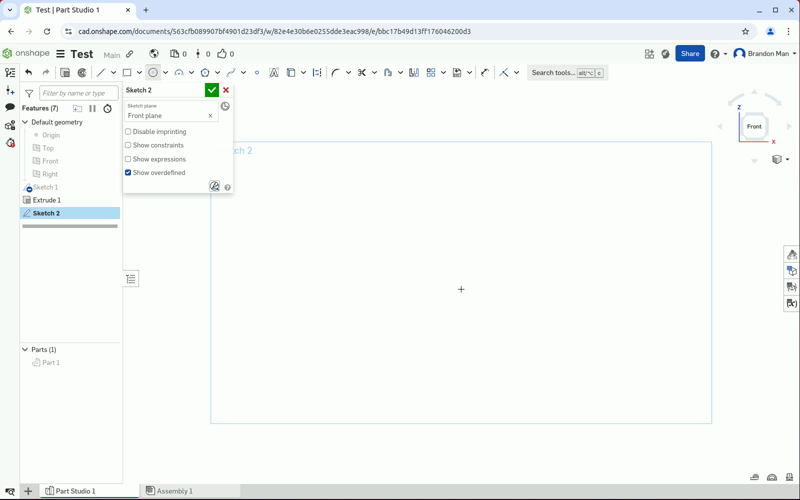
click(461, 288)
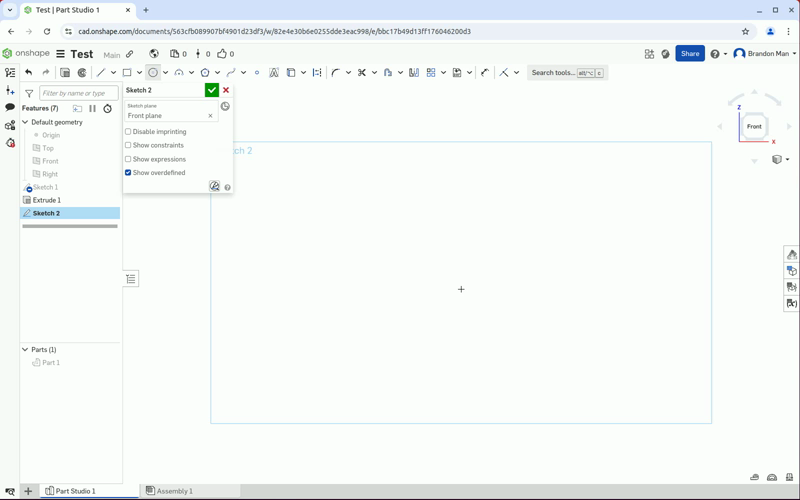
key_up(shift)
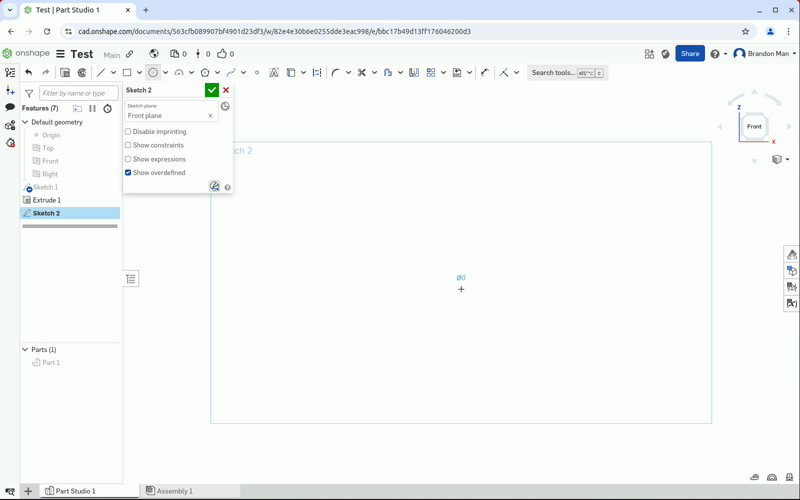
mouse_move(568, 288)
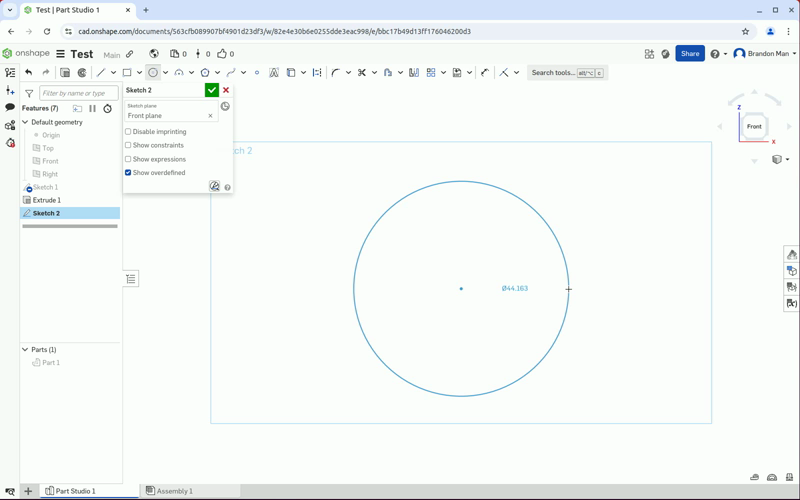
click(568, 288)
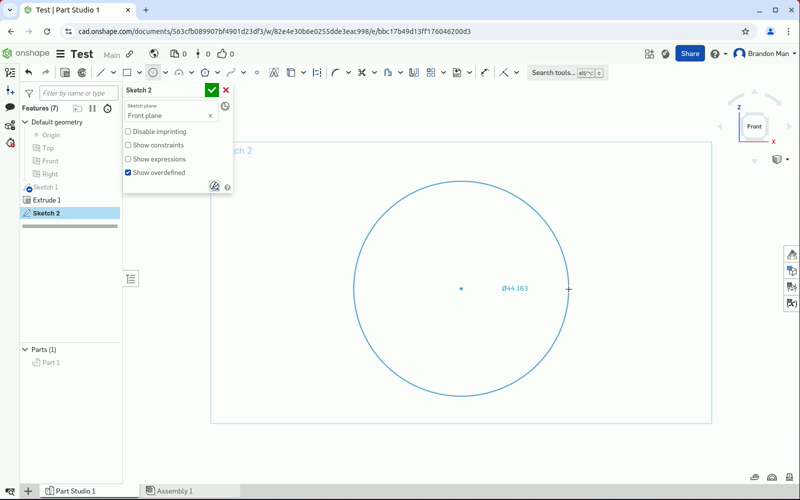
key(esc)
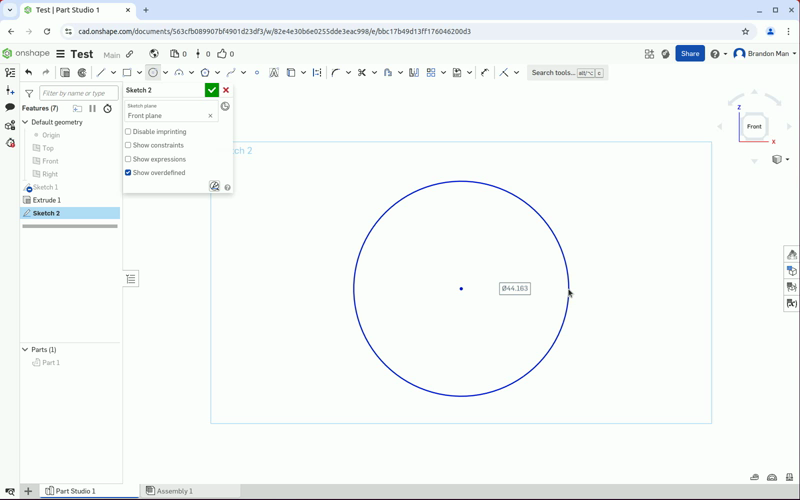
key(c)
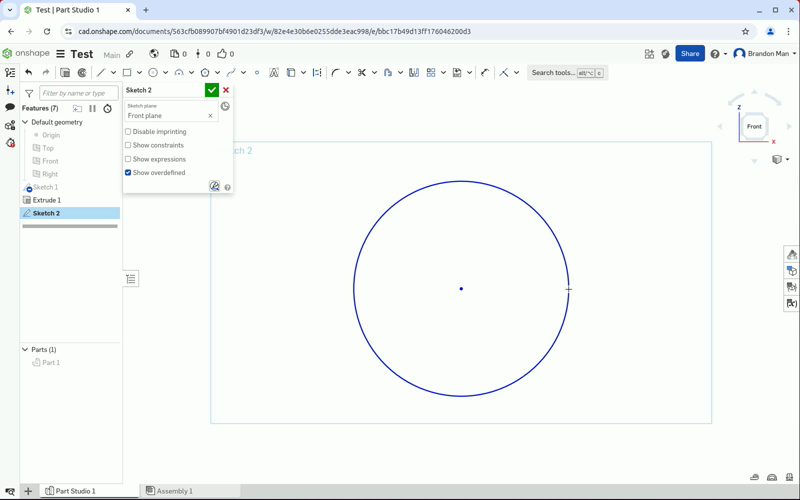
key_down(shift)
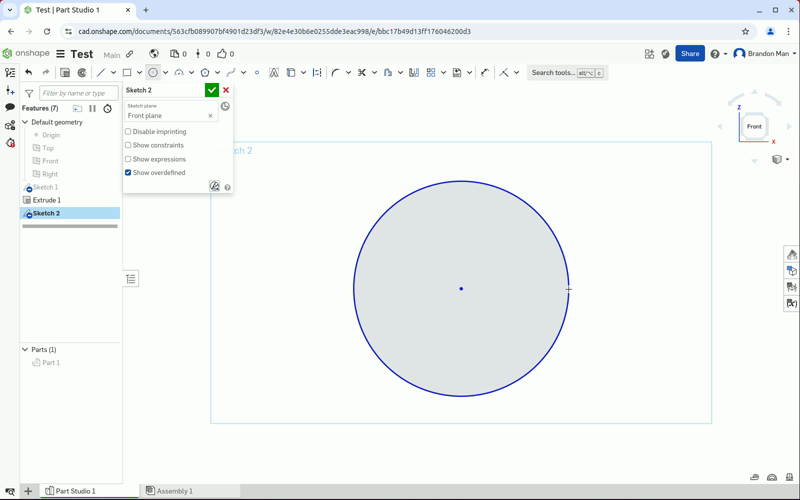
mouse_move(461, 288)
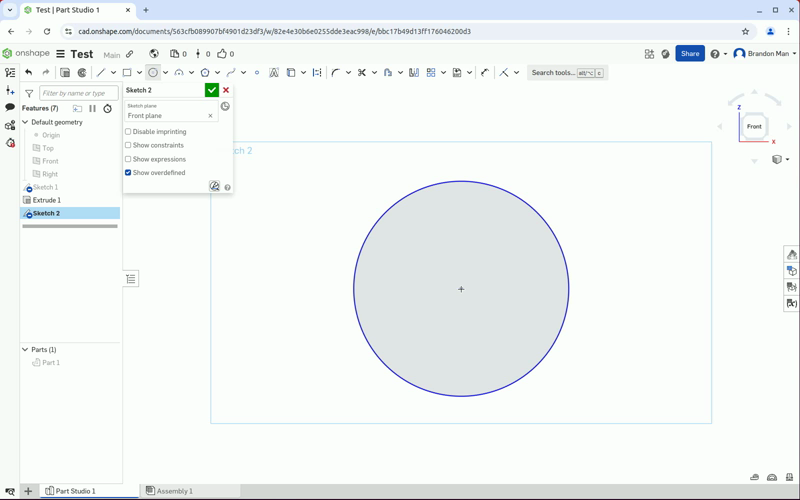
click(461, 288)
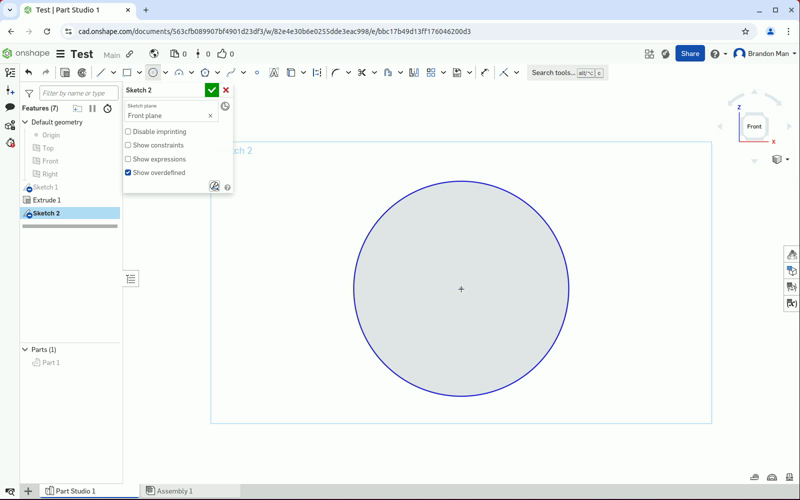
key_up(shift)
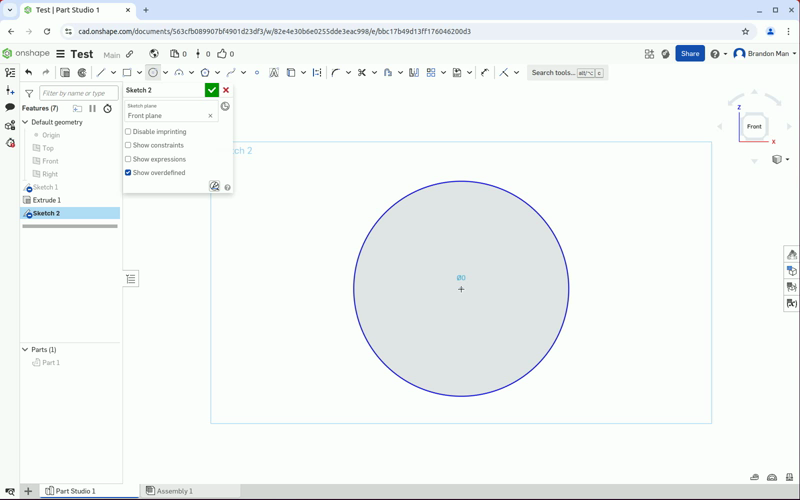
mouse_move(535, 288)
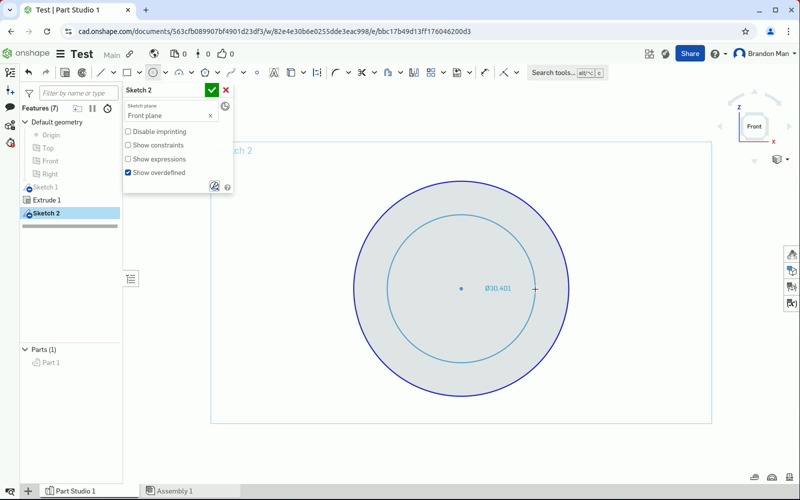
click(535, 288)
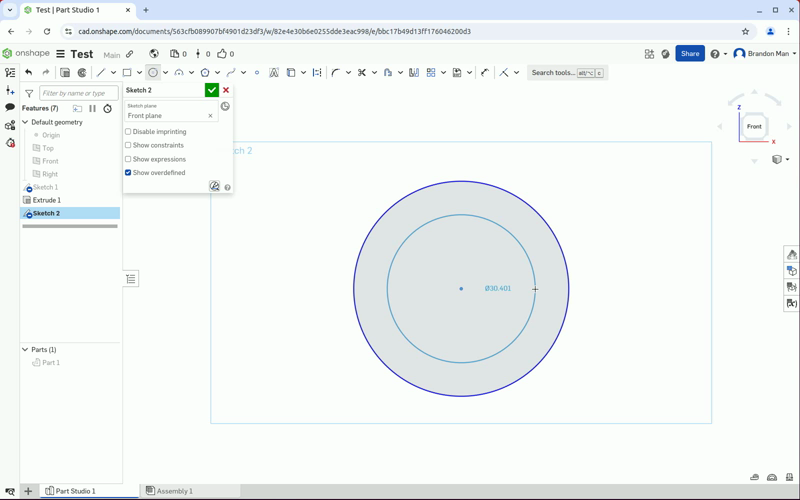
key(esc)
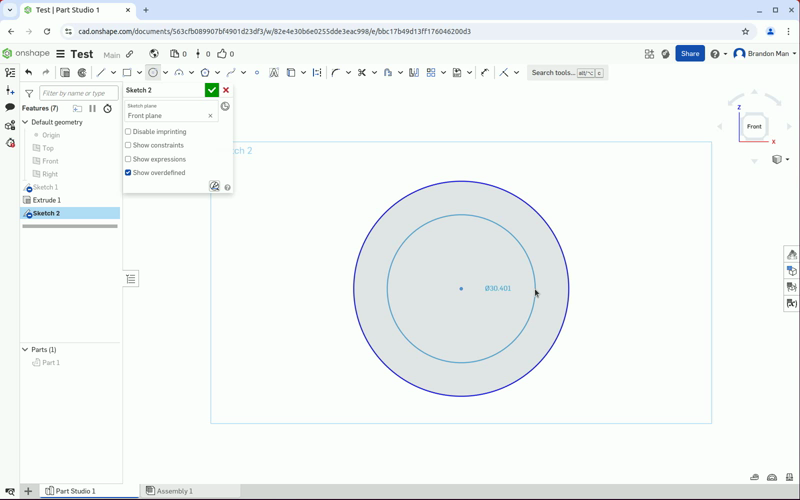
mouse_move(550, 298)
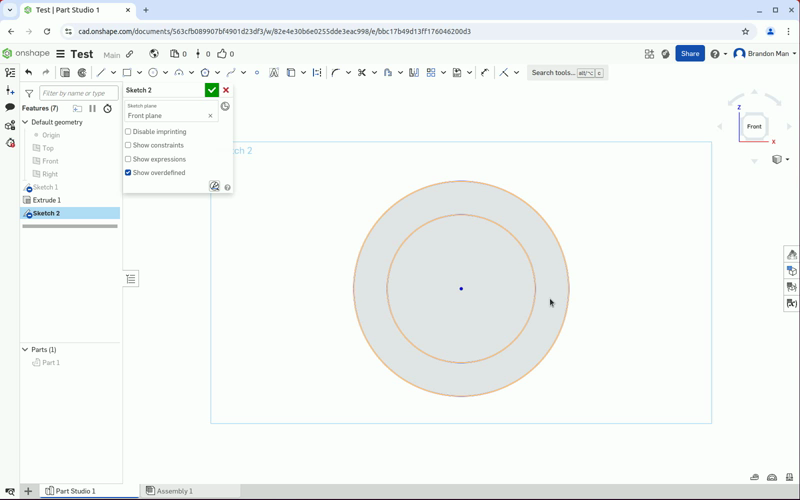
click(550, 298)
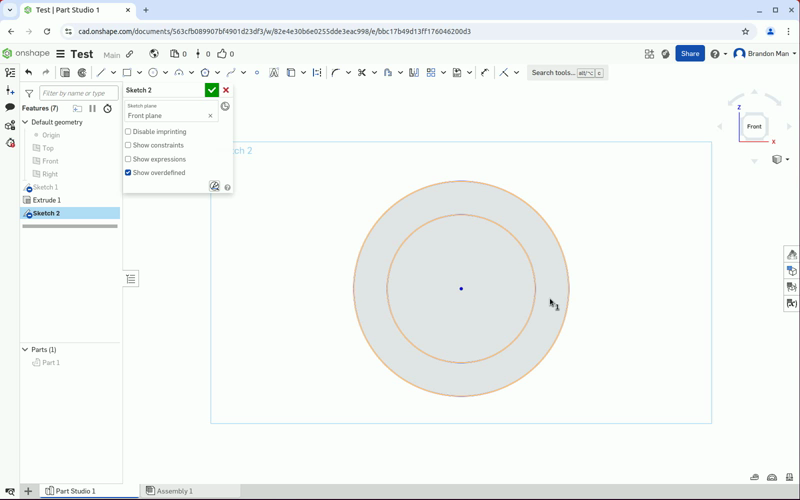
mouse_move(73, 352)
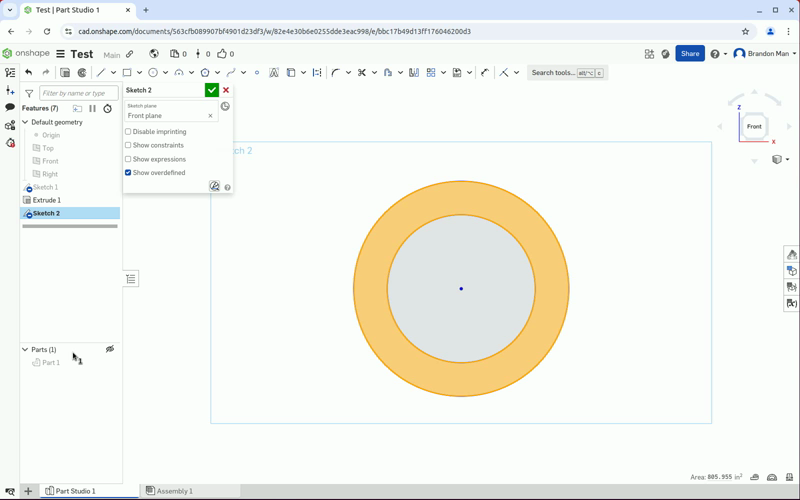
key(shift+y)
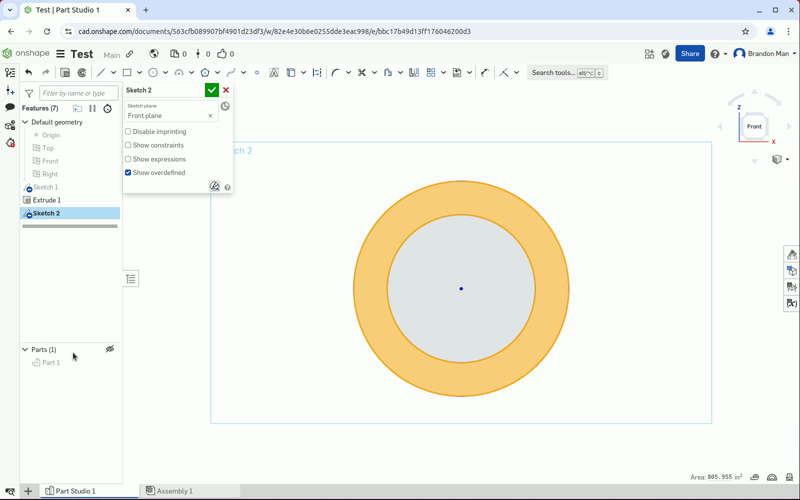
key(shift+e)
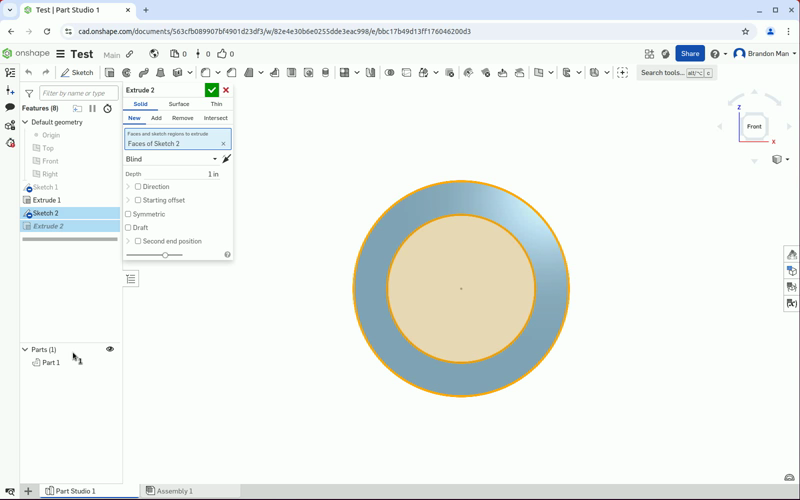
mouse_move(143, 106)
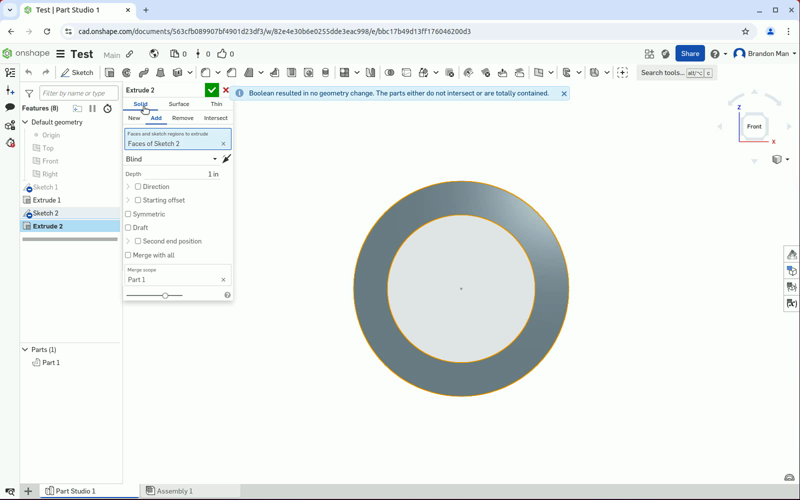
click(143, 106)
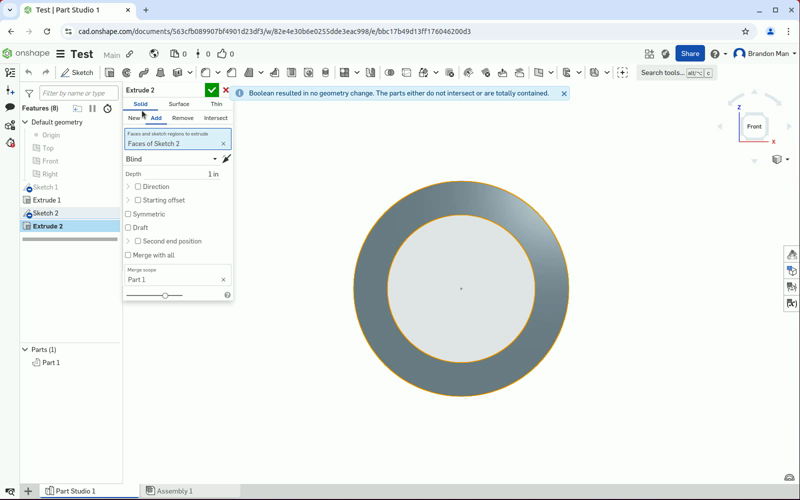
mouse_move(137, 120)
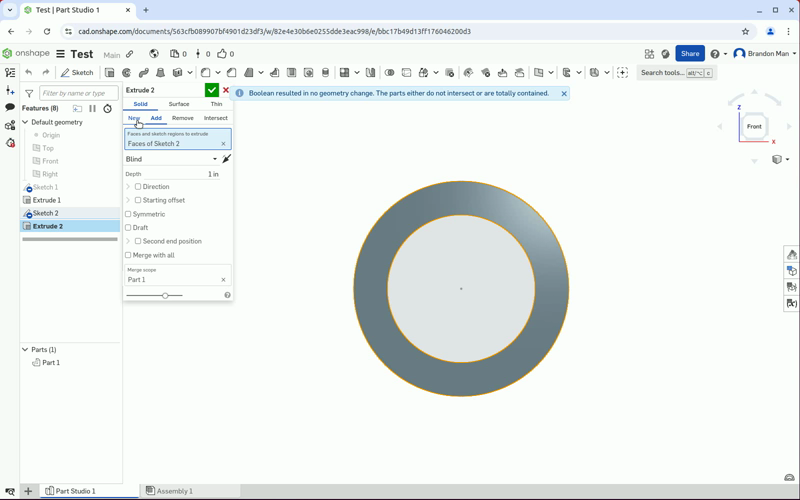
click(137, 120)
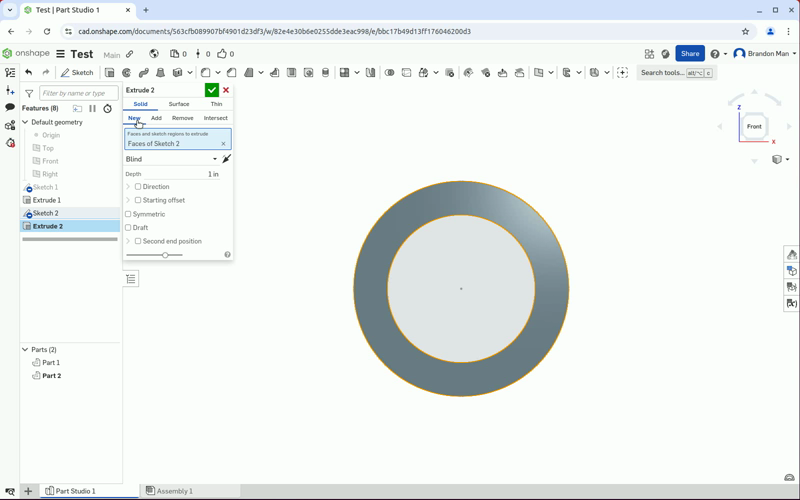
key(tab, 4)
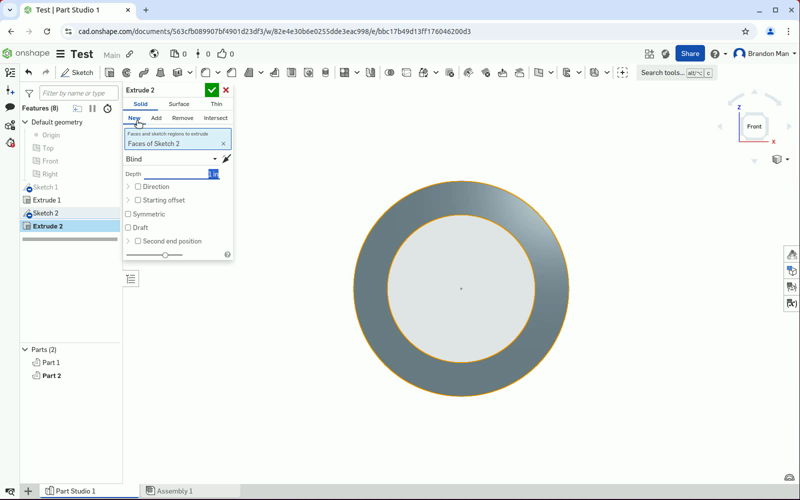
text(8.425)
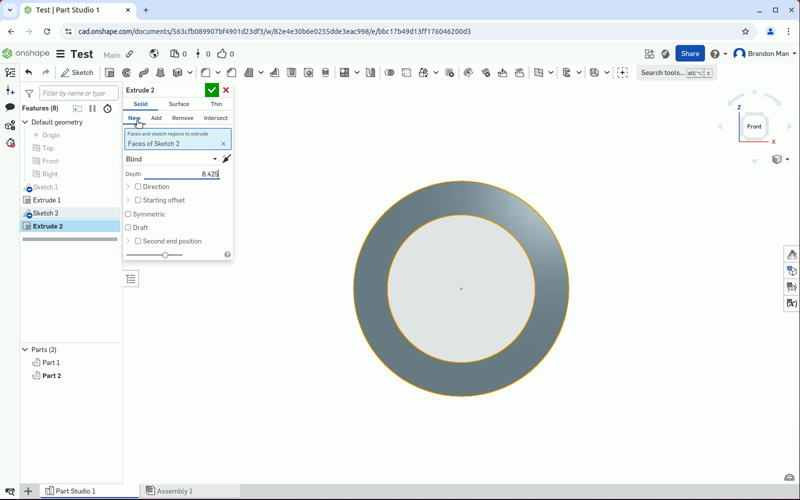
key(enter)
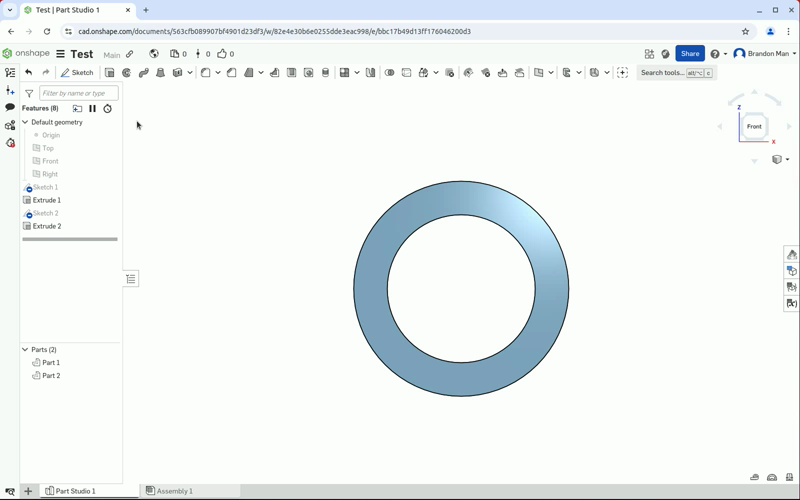
key(shift+h)
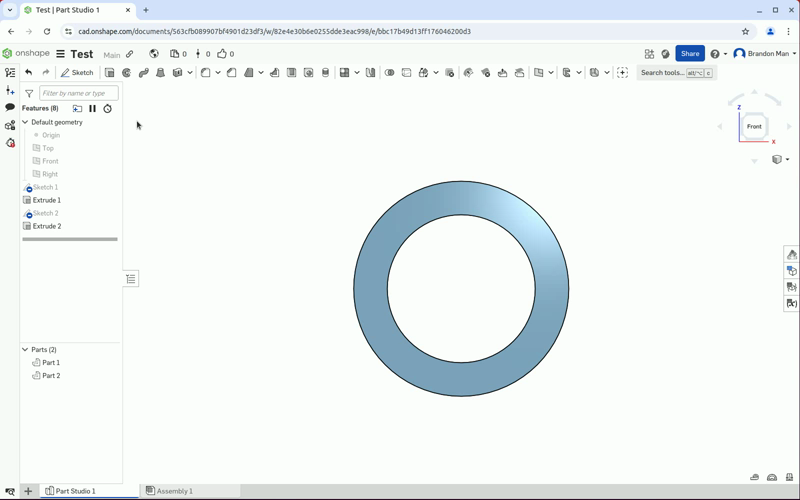
key(shift+h)
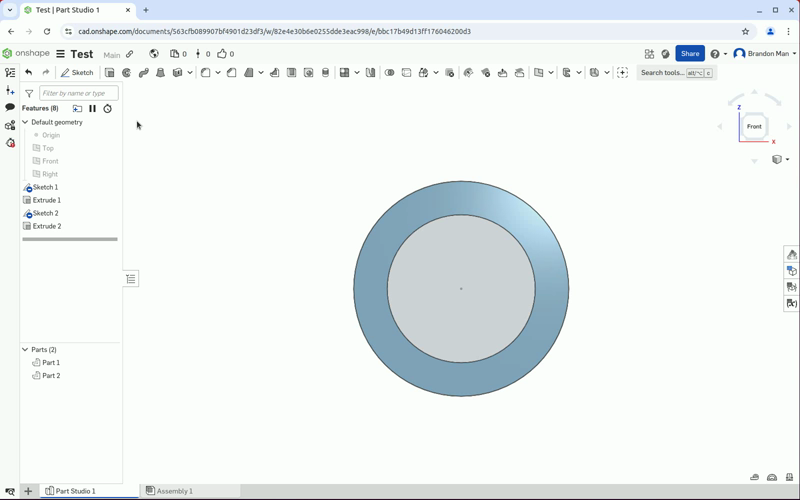
key(shift+7)
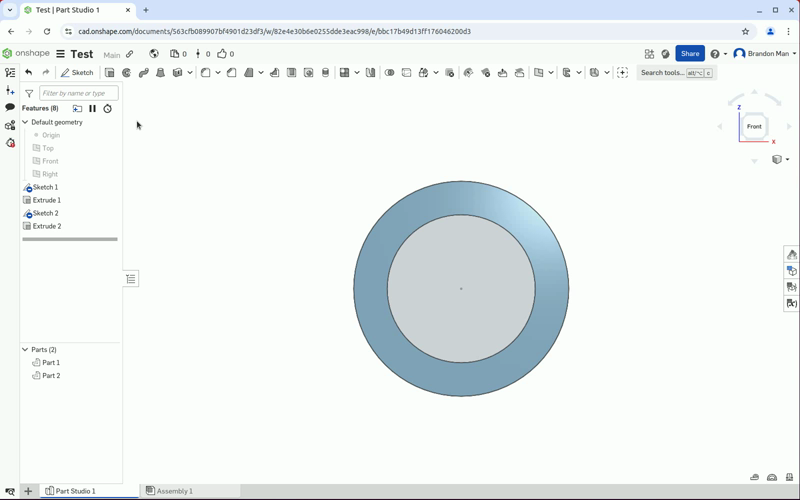
key(left, 2)
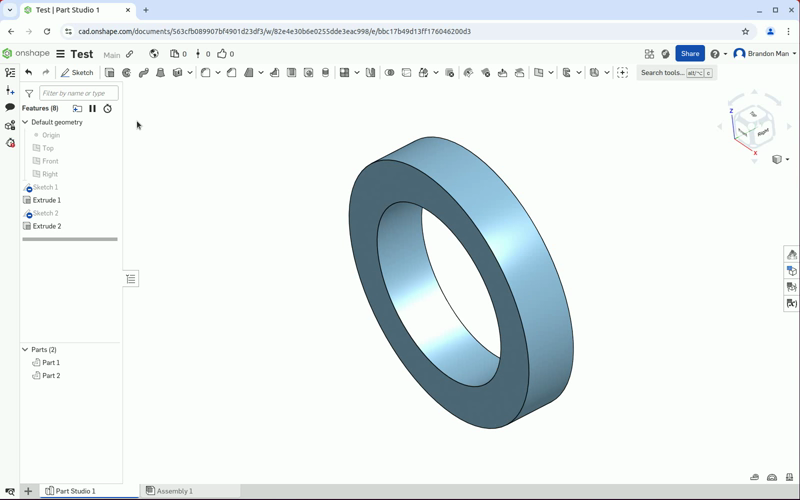
key(down, 2)
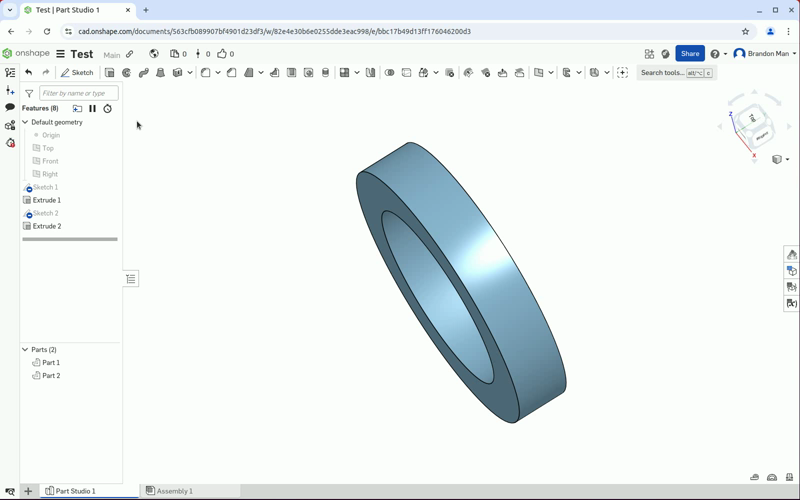
key(up, 2)
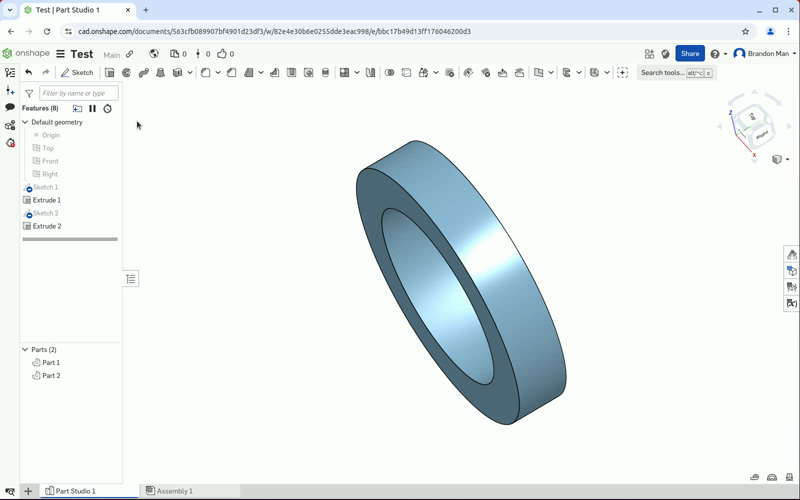
key(right, 2)
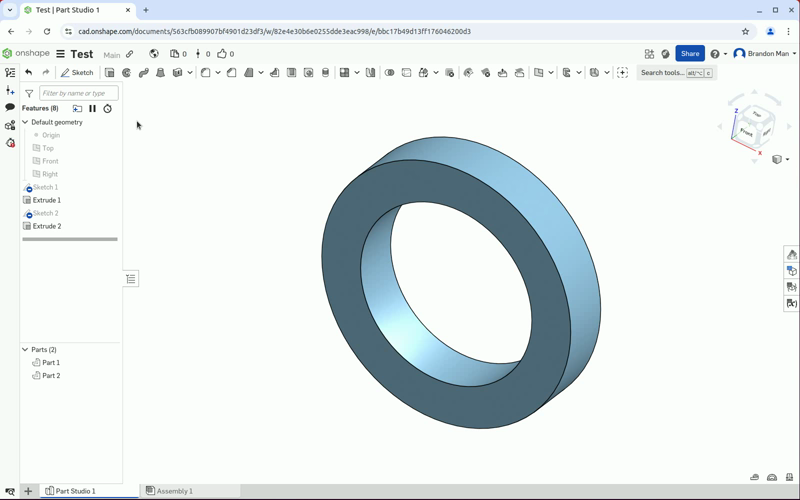
mouse_move(73, 189)
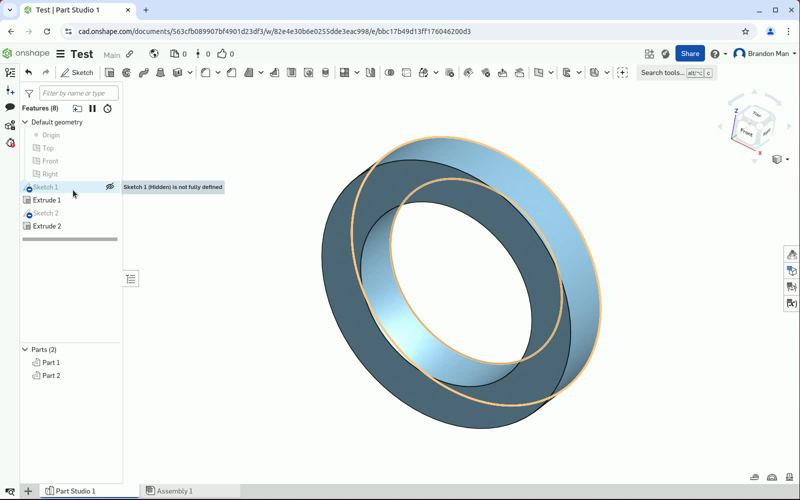
click(73, 189)